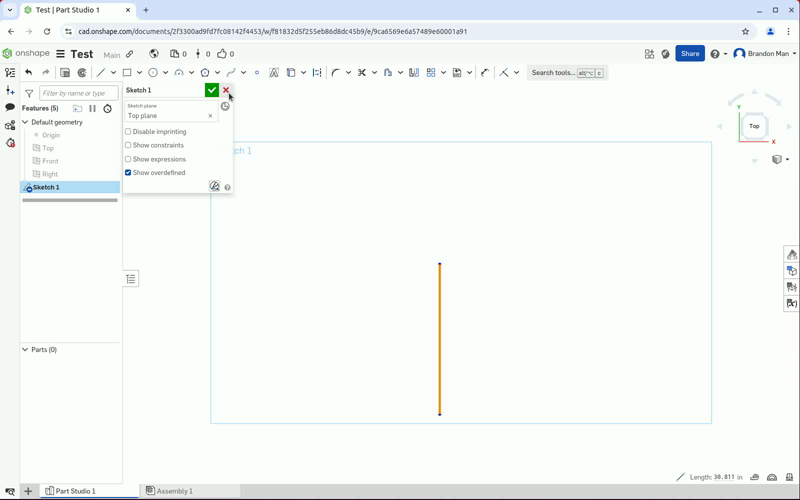
key(shift+h)
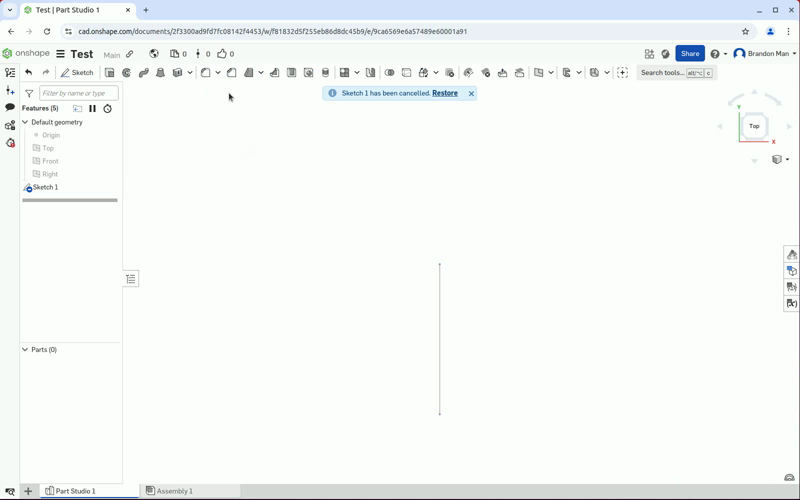
key(shift+s)
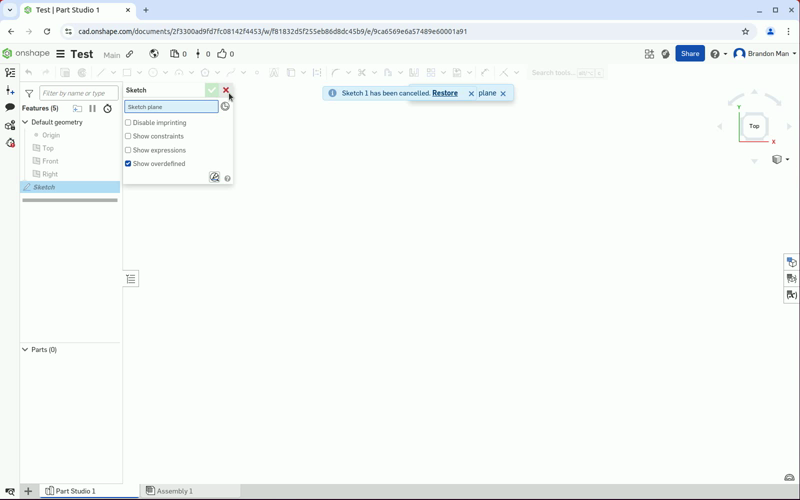
mouse_move(73, 150)
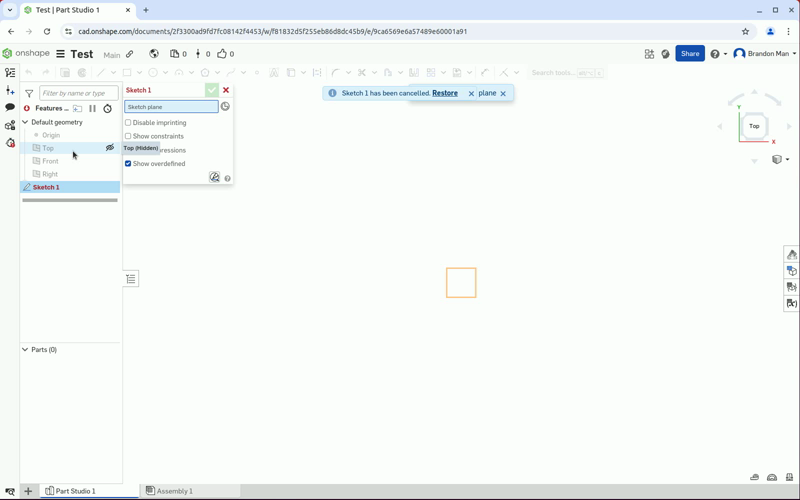
click(73, 150)
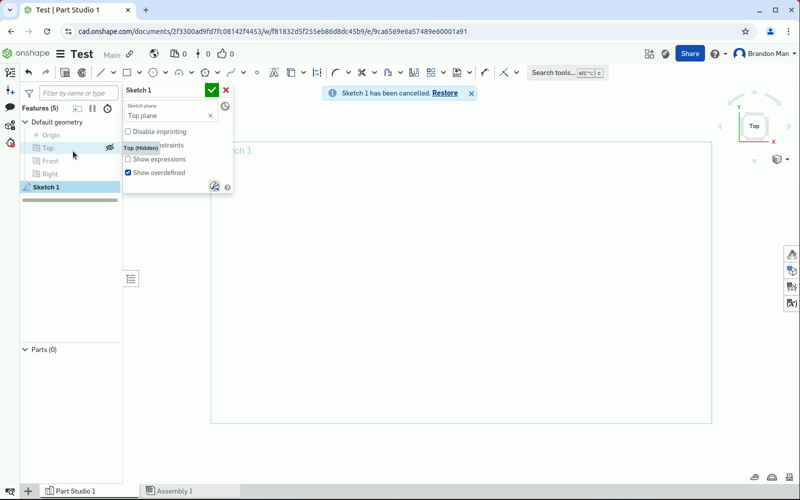
mouse_move(73, 352)
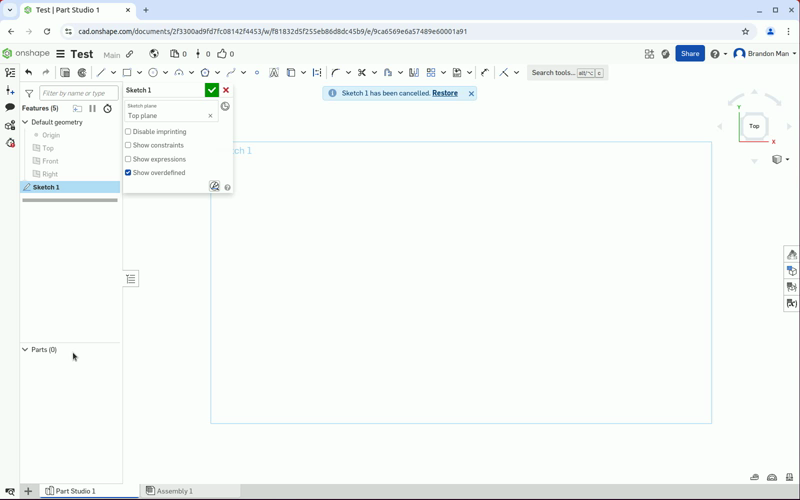
key(y)
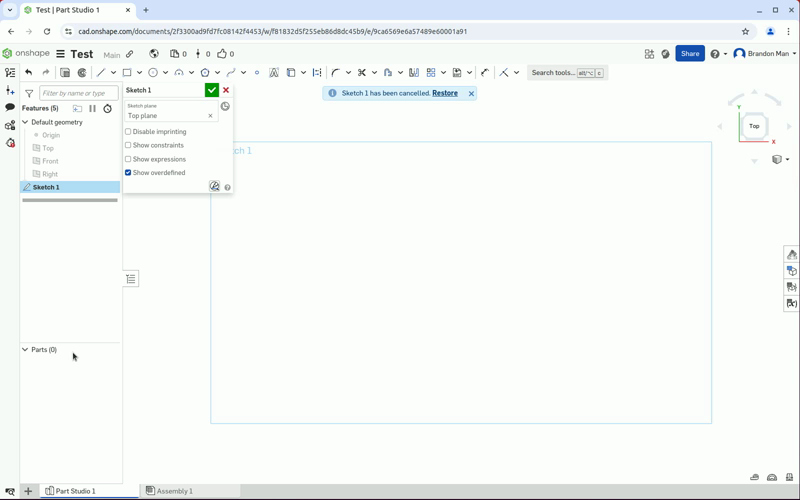
key(l)
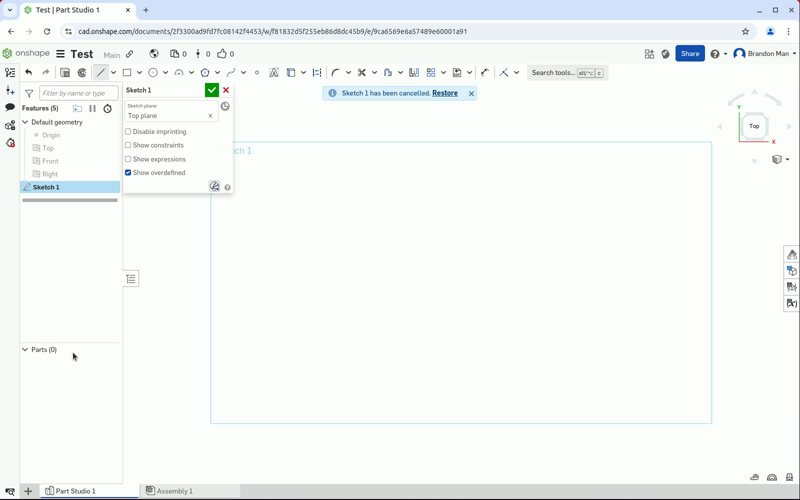
key_down(shift)
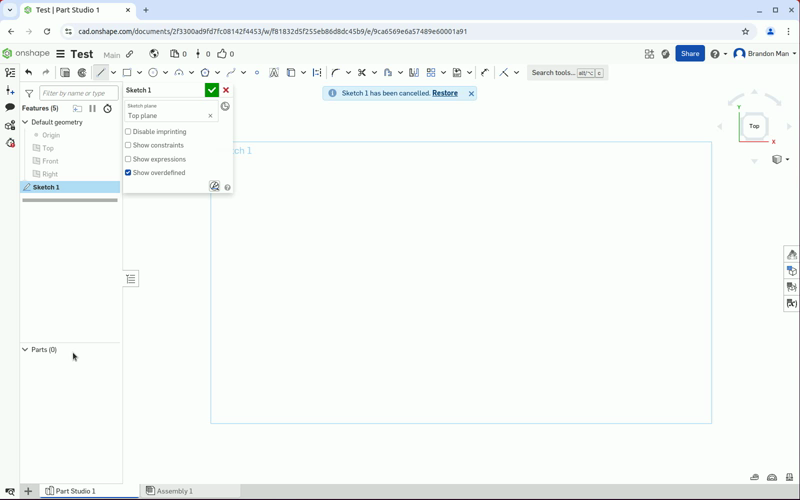
mouse_move(379, 395)
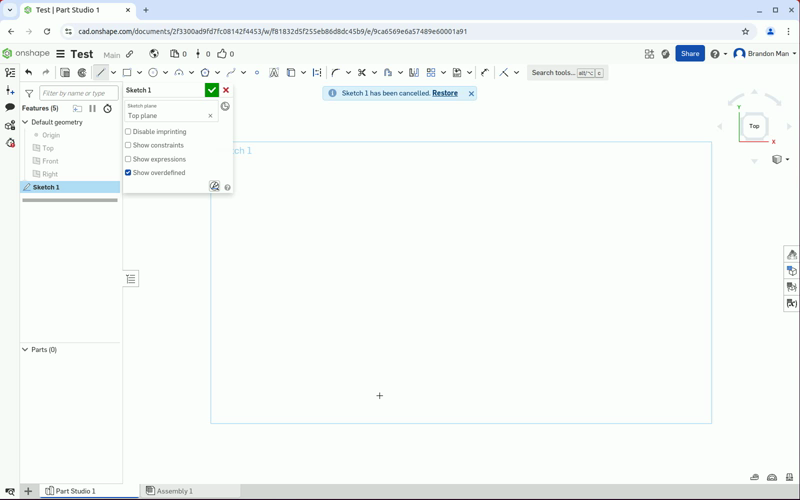
click(379, 395)
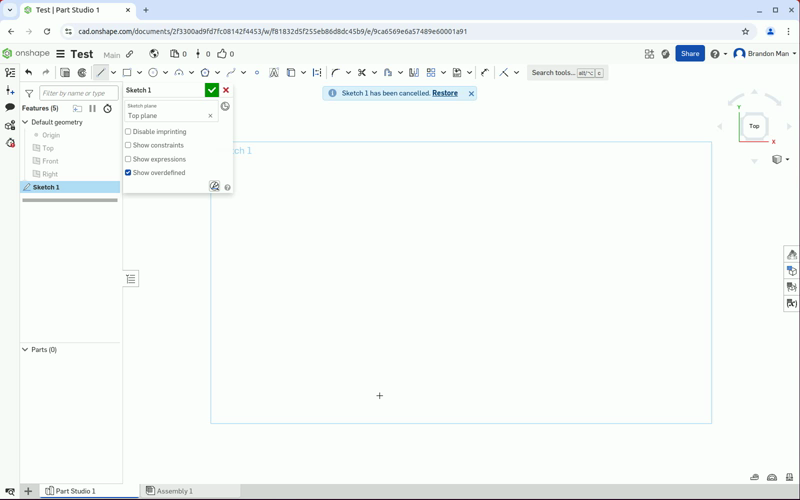
key_up(shift)
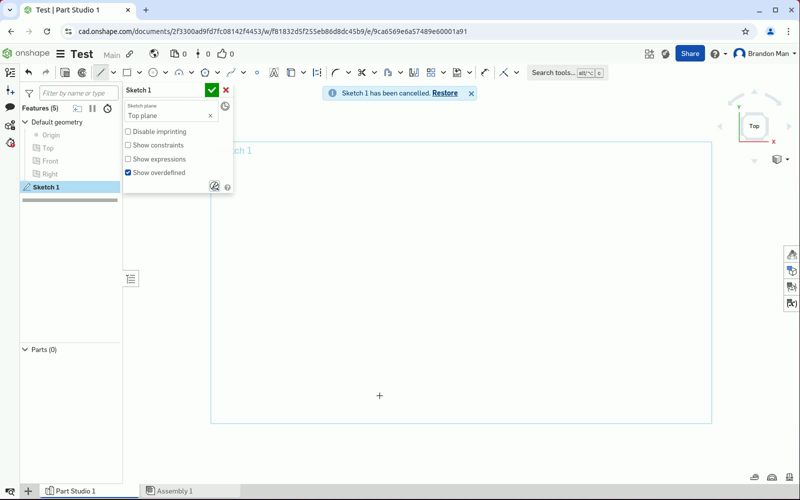
key_down(shift)
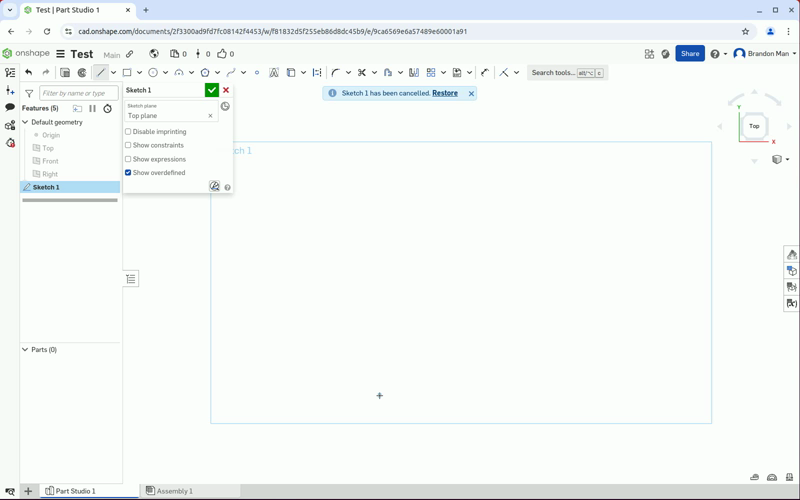
mouse_move(540, 395)
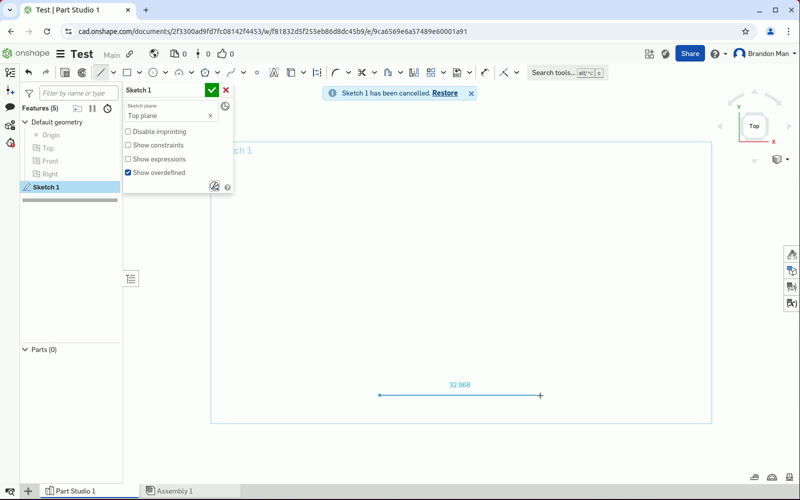
click(540, 395)
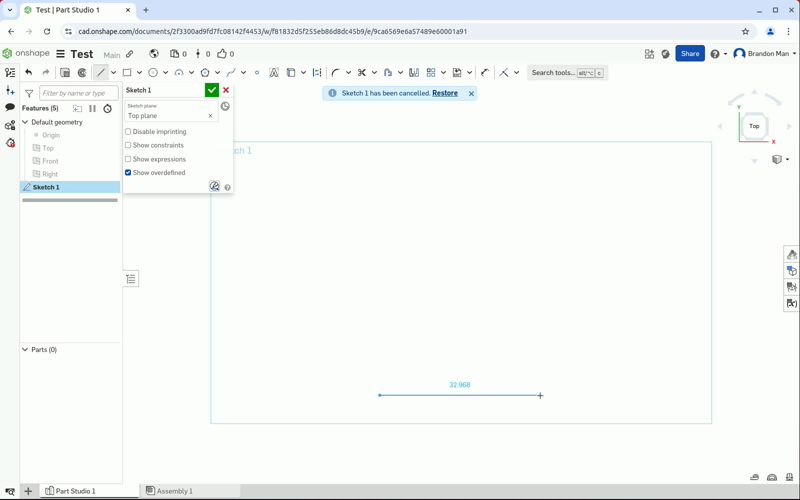
key_up(shift)
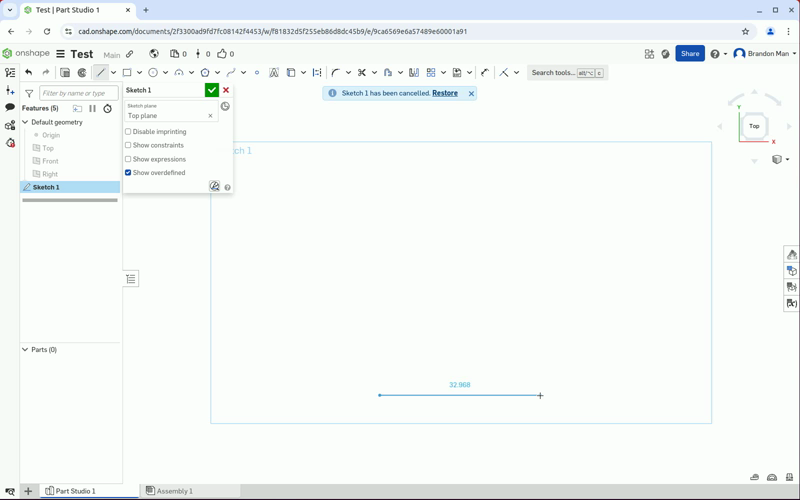
key_down(shift)
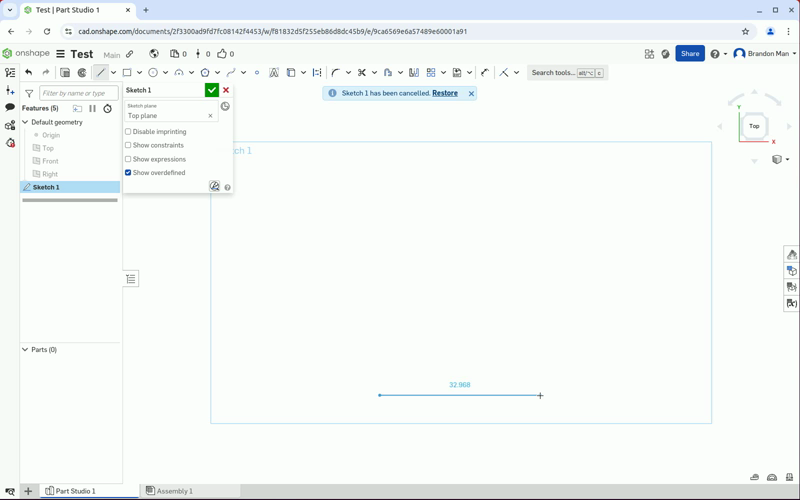
mouse_move(540, 329)
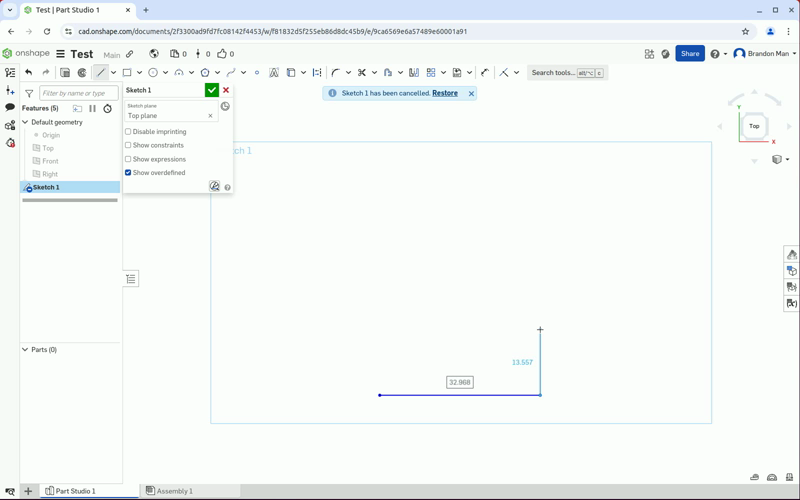
click(540, 329)
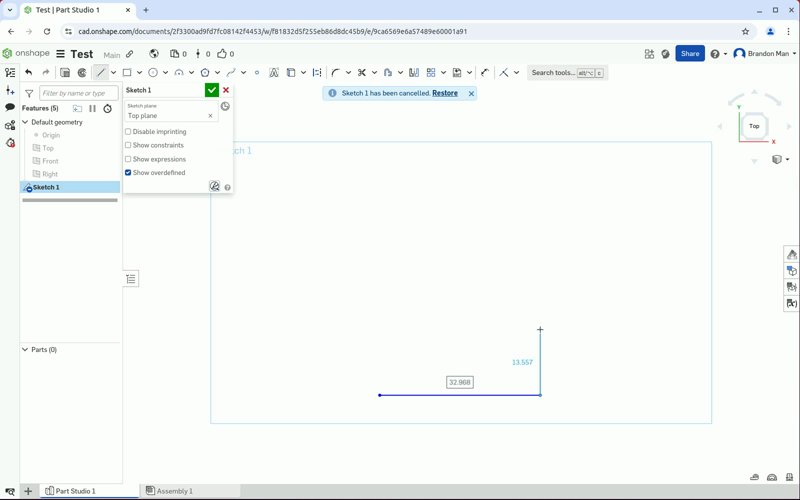
key_up(shift)
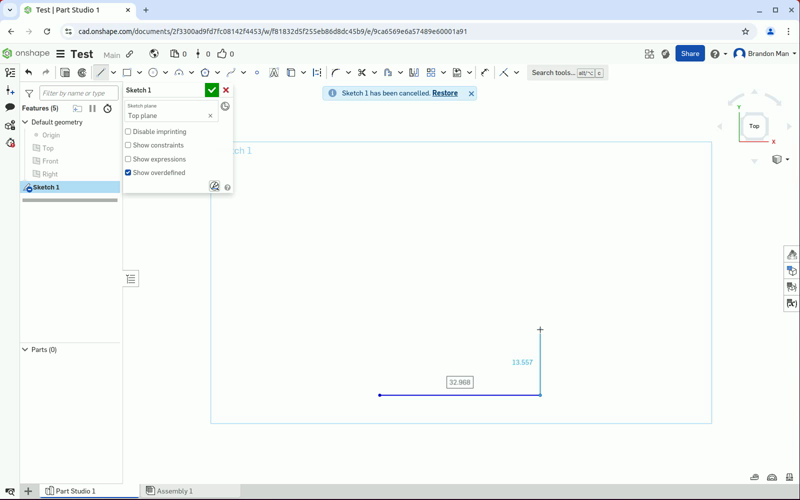
key(esc)
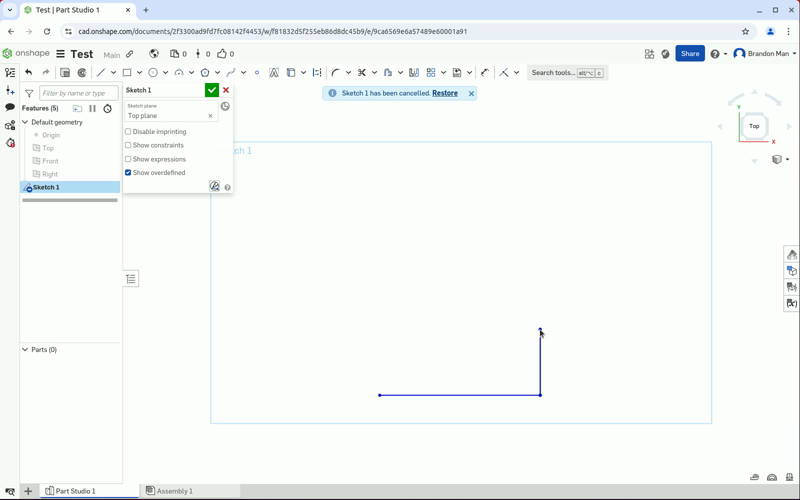
key(a)
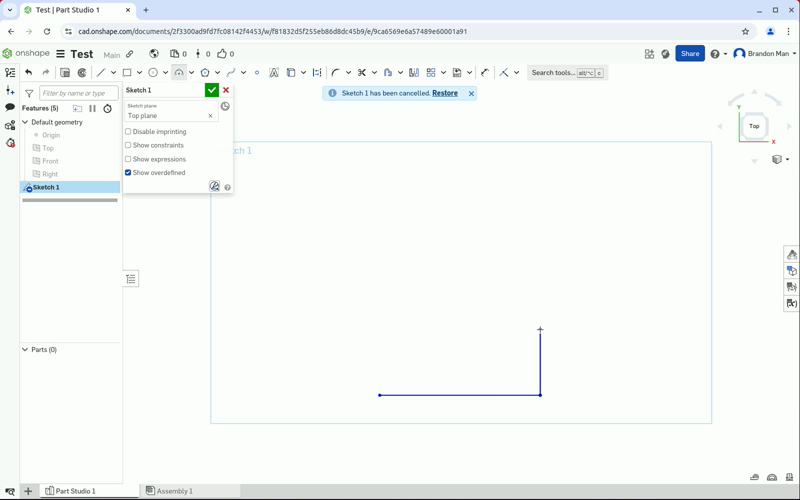
mouse_move(540, 329)
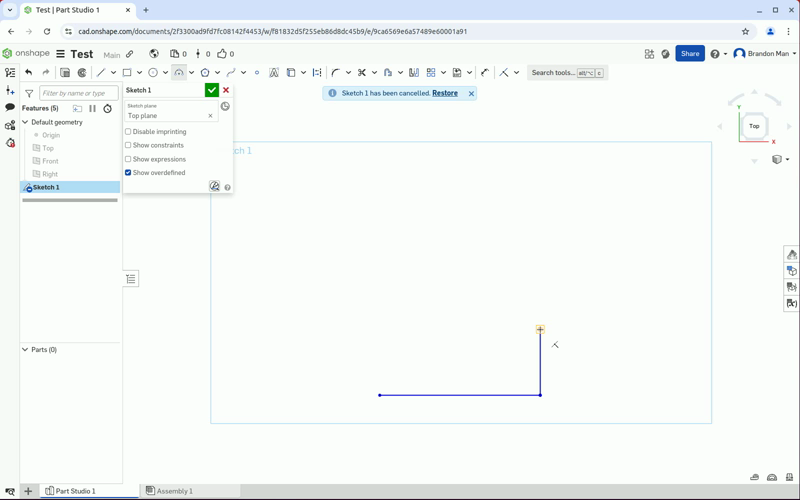
click(540, 329)
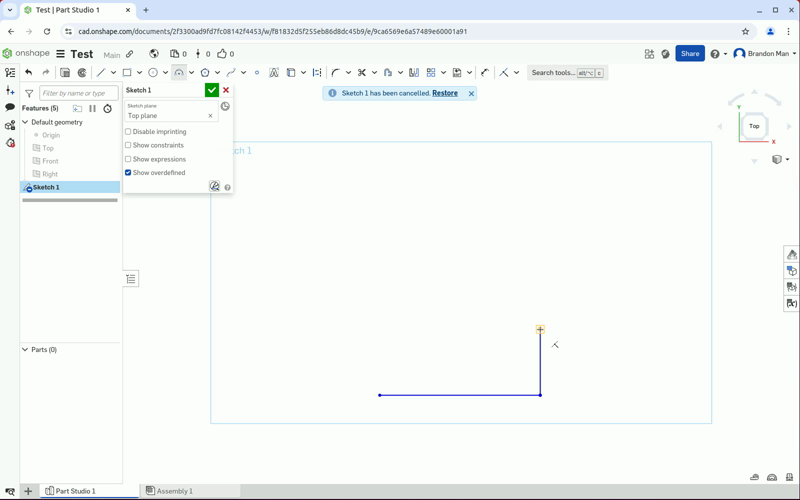
key_down(shift)
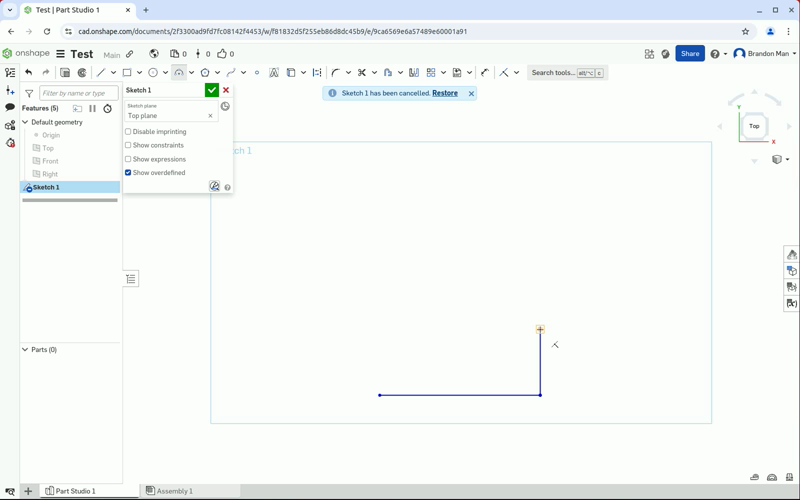
mouse_move(540, 270)
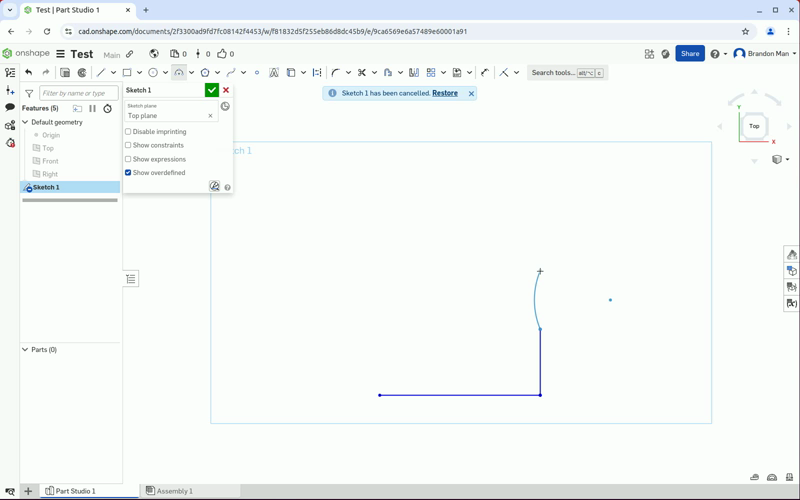
click(540, 270)
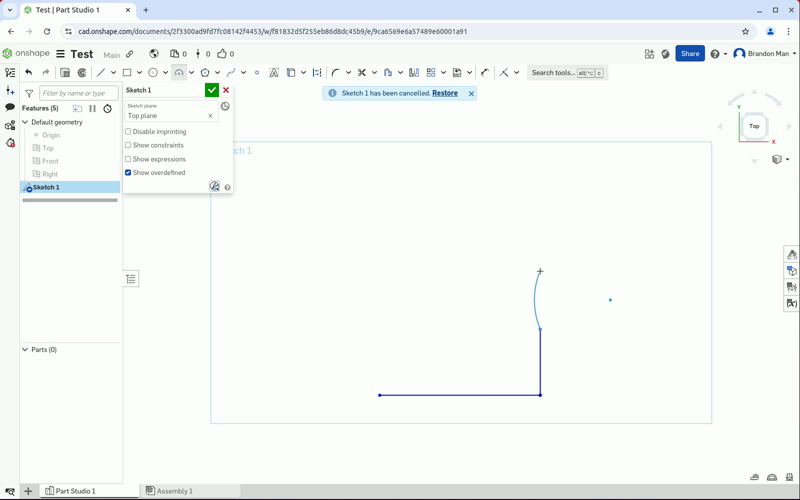
mouse_move(433, 300)
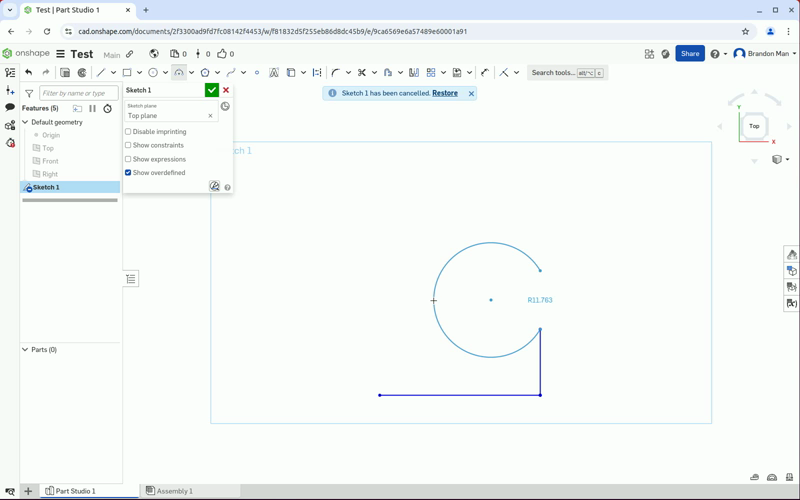
click(433, 300)
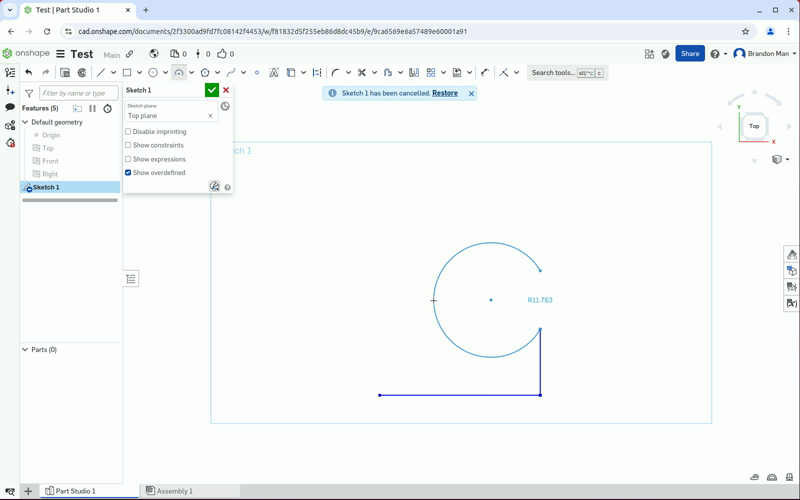
key_up(shift)
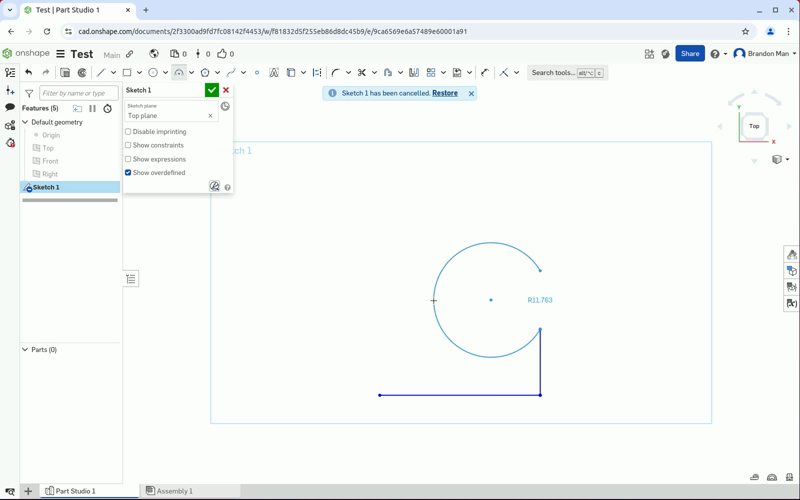
key(esc)
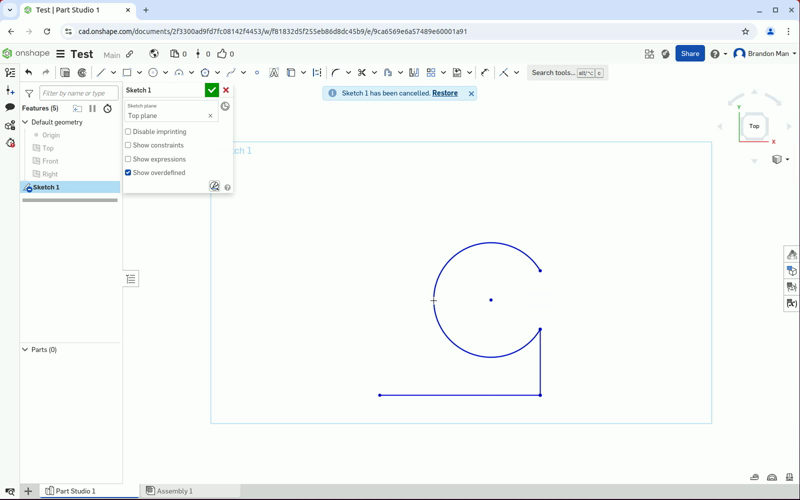
key(l)
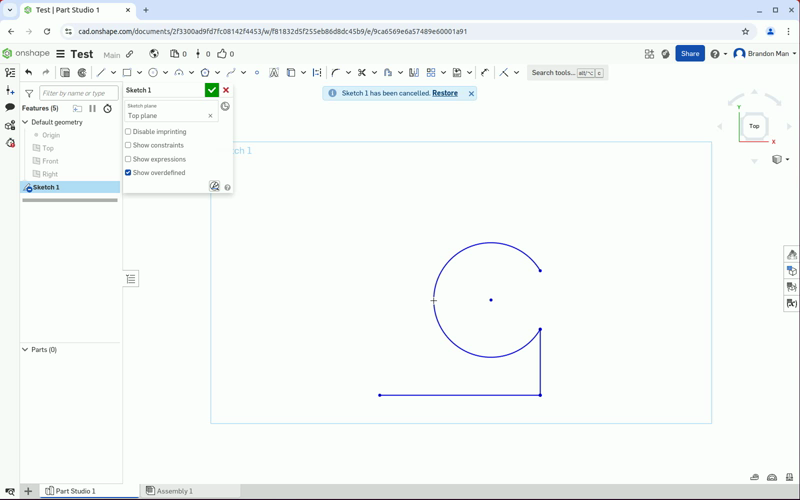
mouse_move(540, 270)
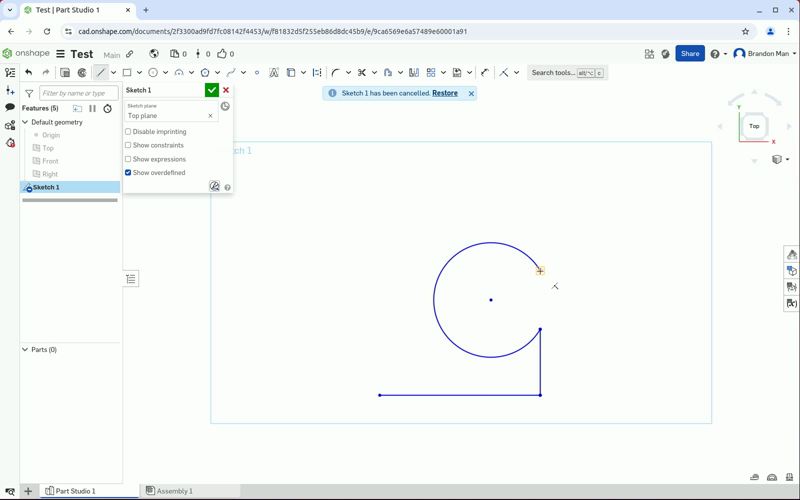
click(540, 270)
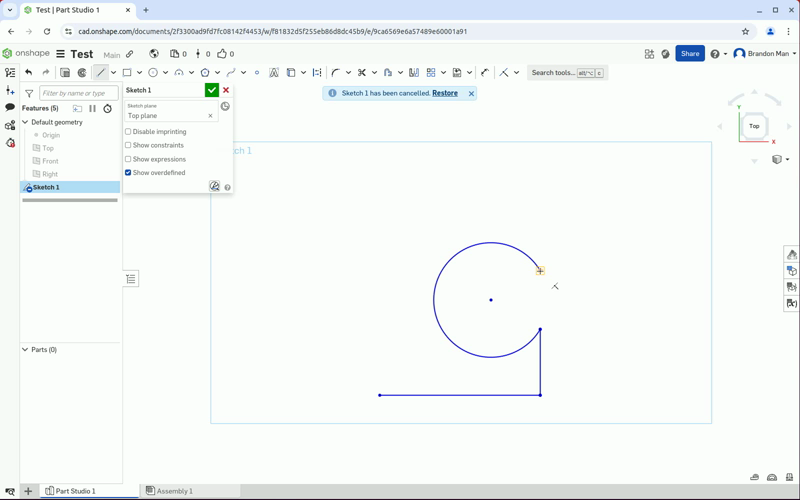
key_down(shift)
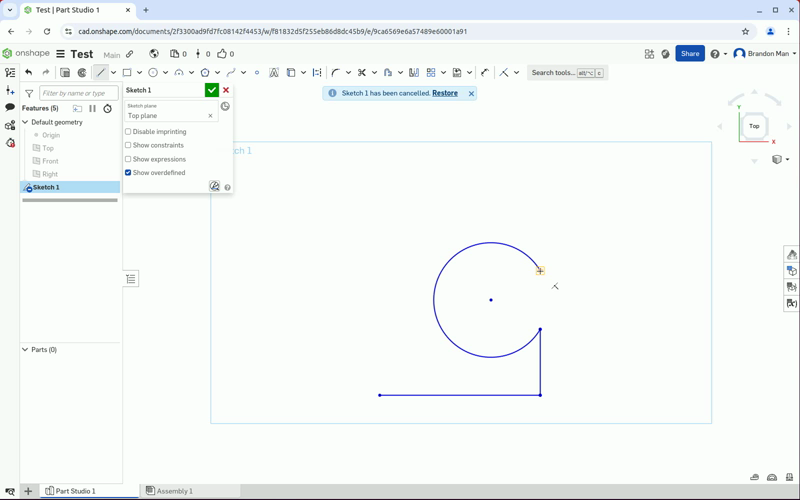
mouse_move(540, 171)
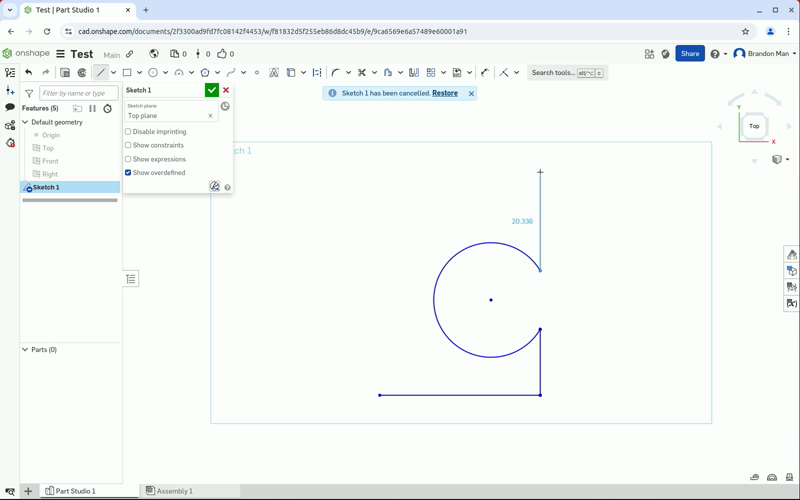
click(540, 171)
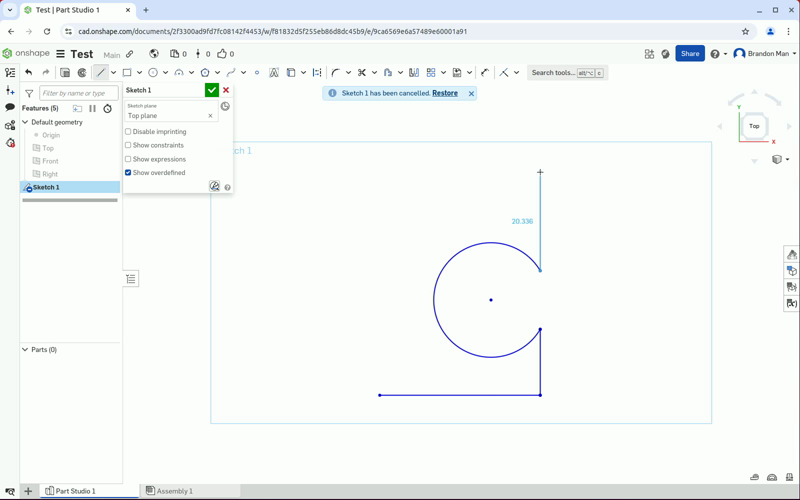
key_up(shift)
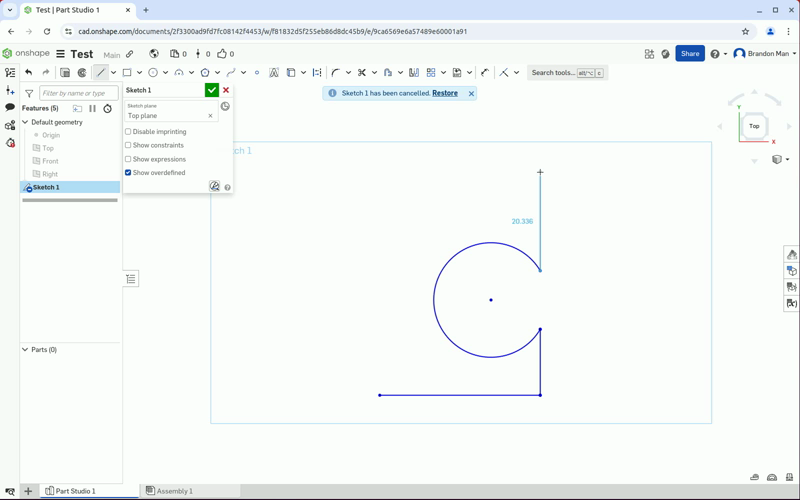
key_down(shift)
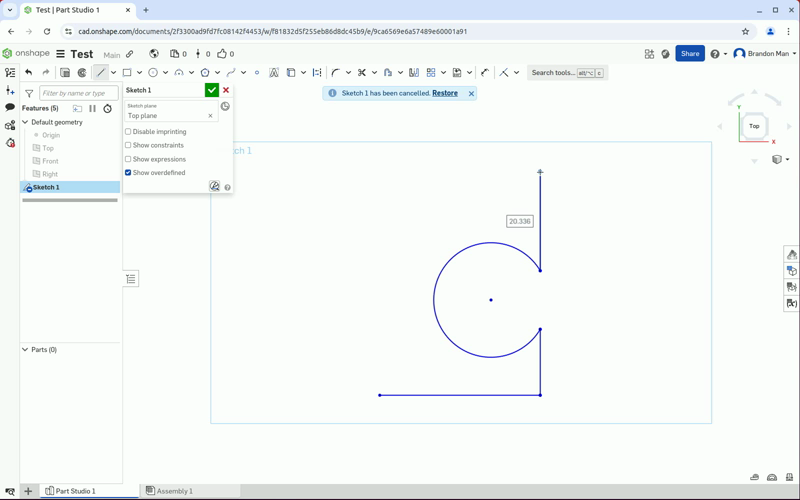
mouse_move(379, 171)
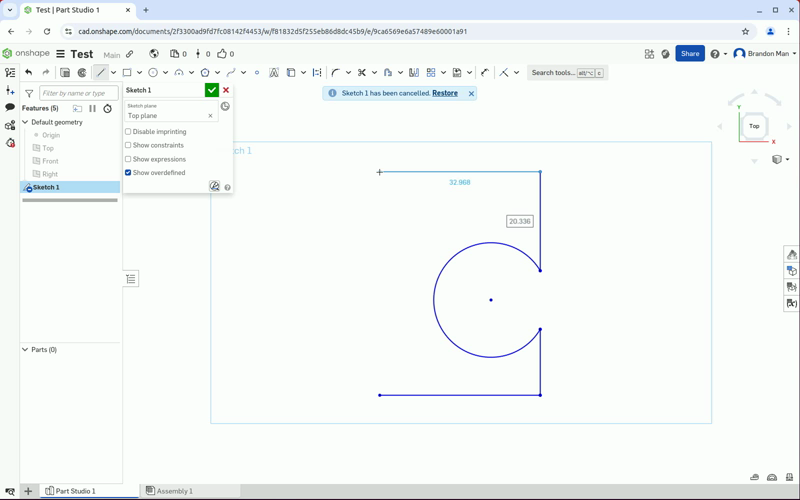
click(379, 171)
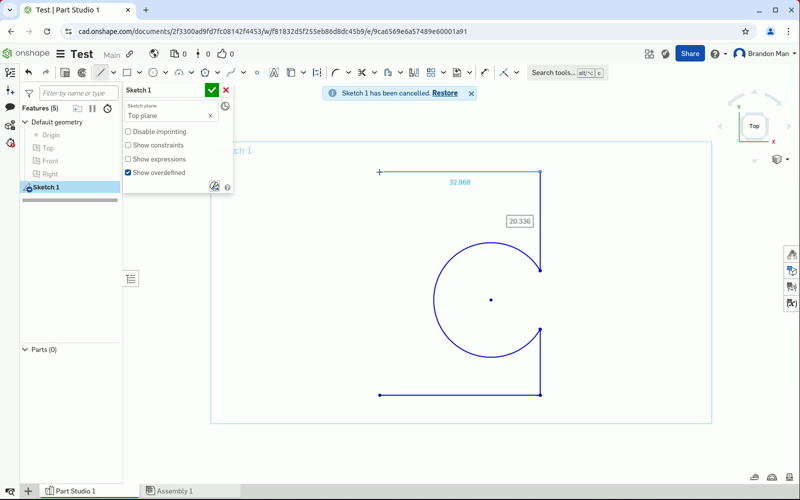
key_up(shift)
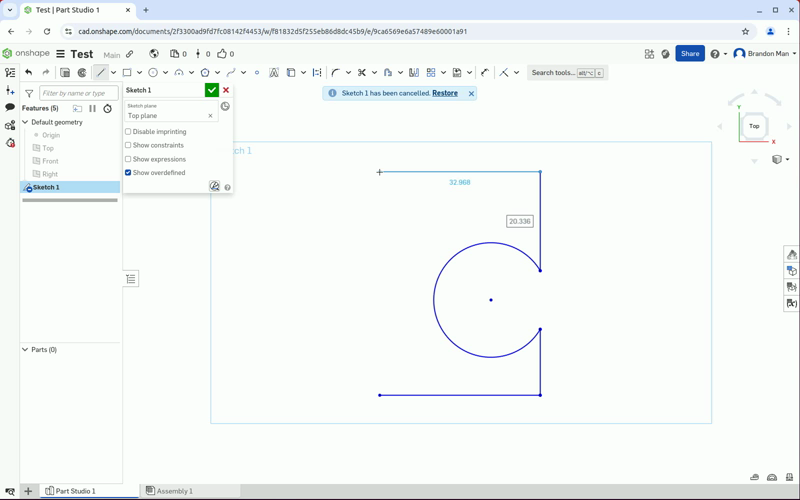
key_down(shift)
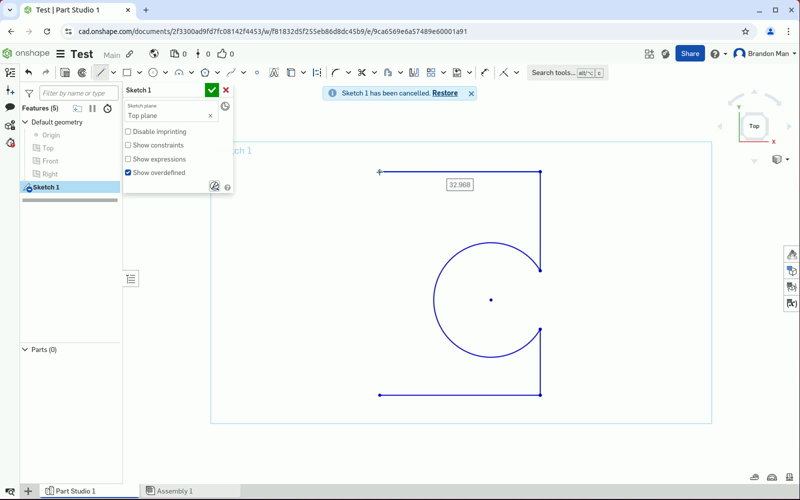
mouse_move(379, 395)
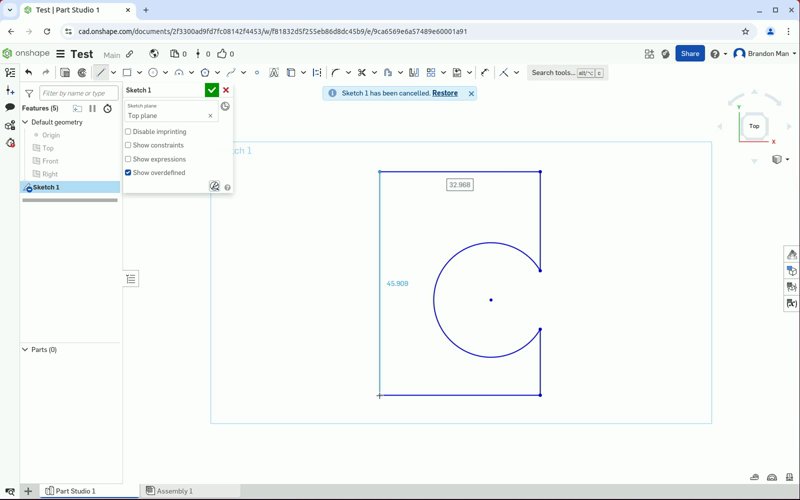
key_up(shift)
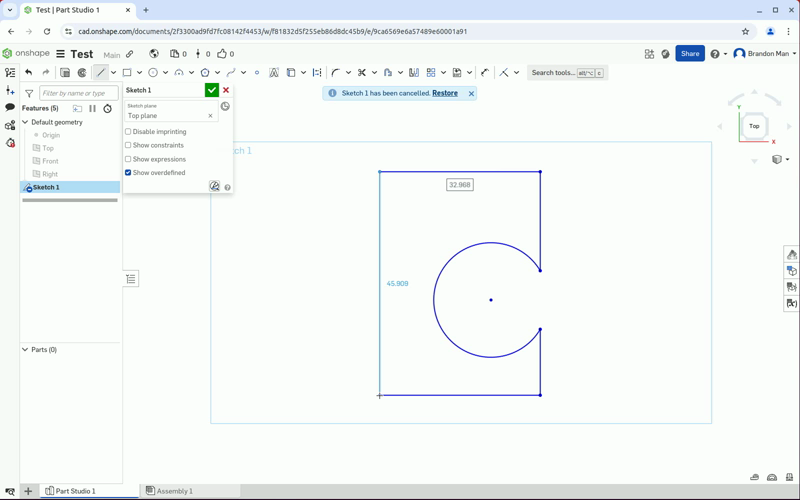
click(379, 395)
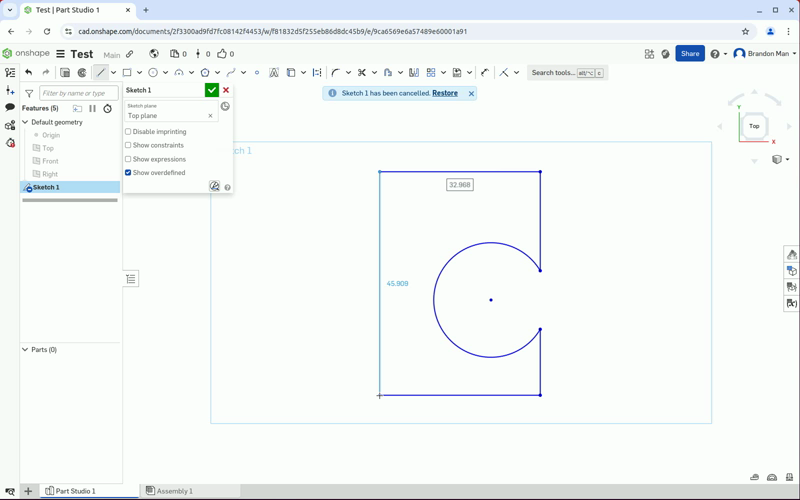
key(esc)
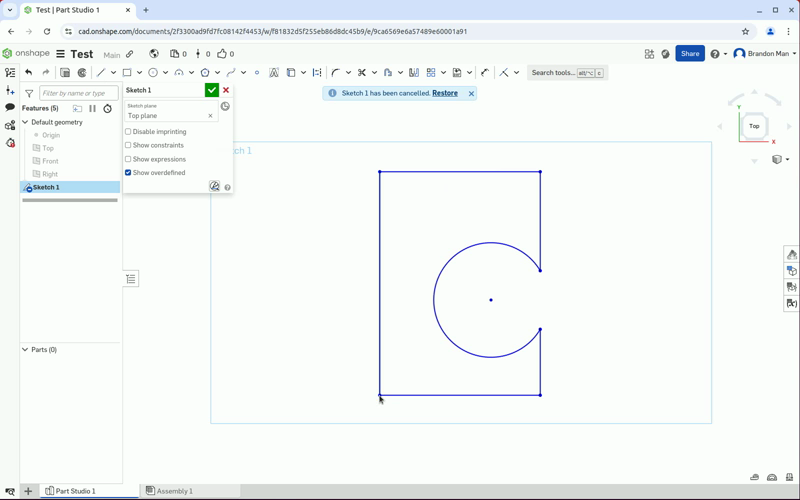
mouse_move(400, 205)
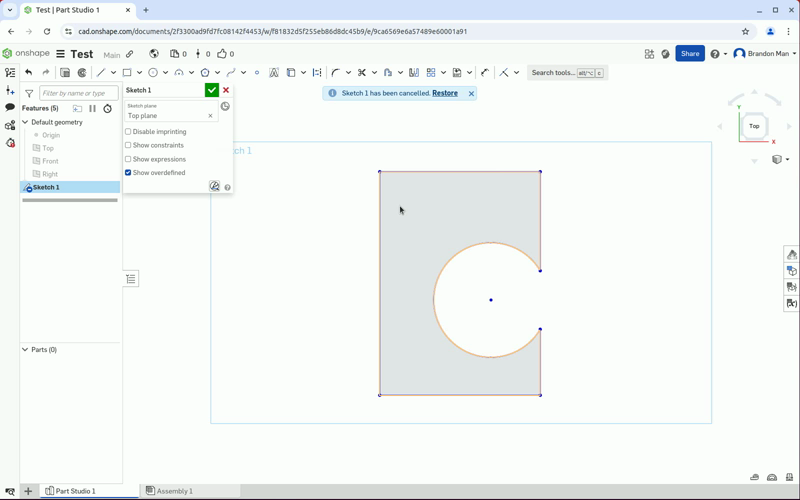
click(400, 205)
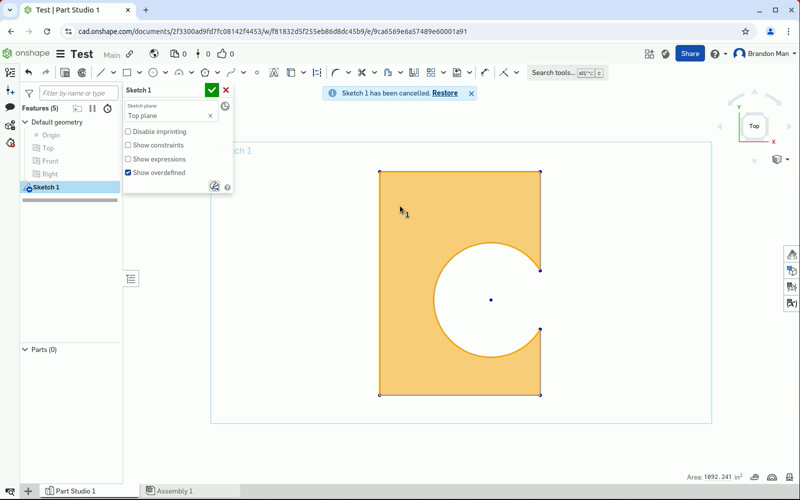
mouse_move(73, 352)
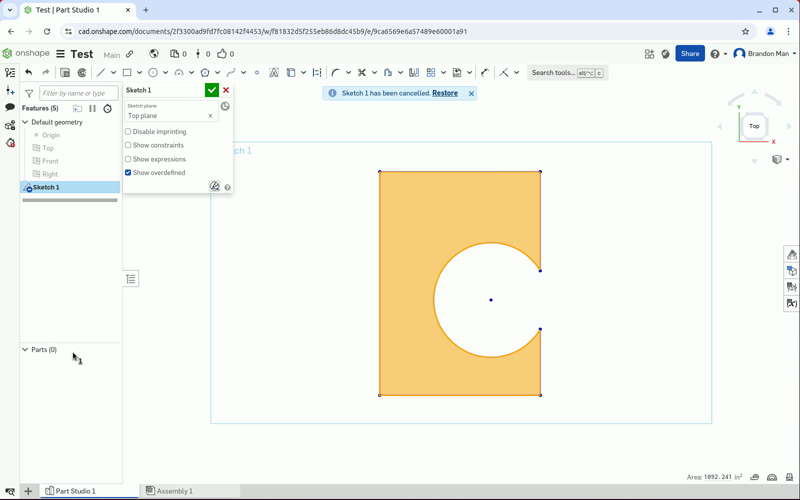
key(shift+y)
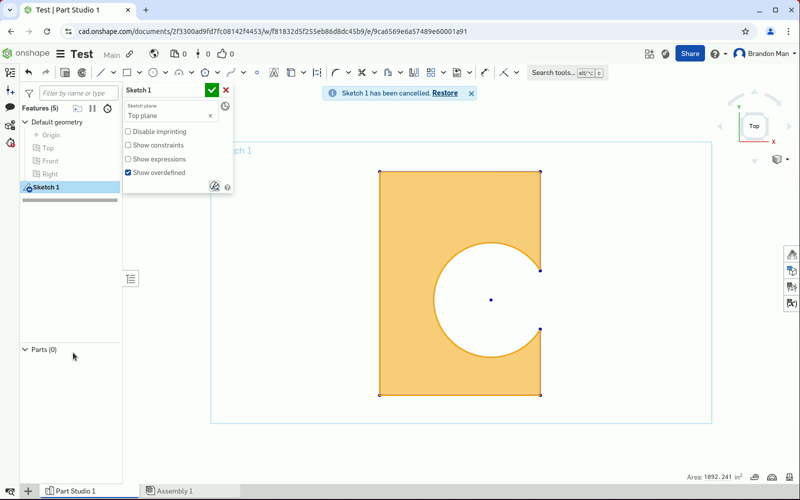
key(shift+e)
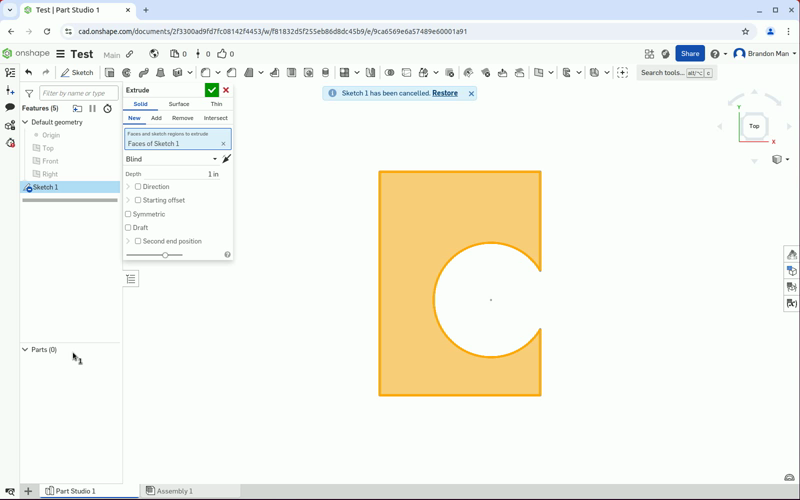
mouse_move(143, 106)
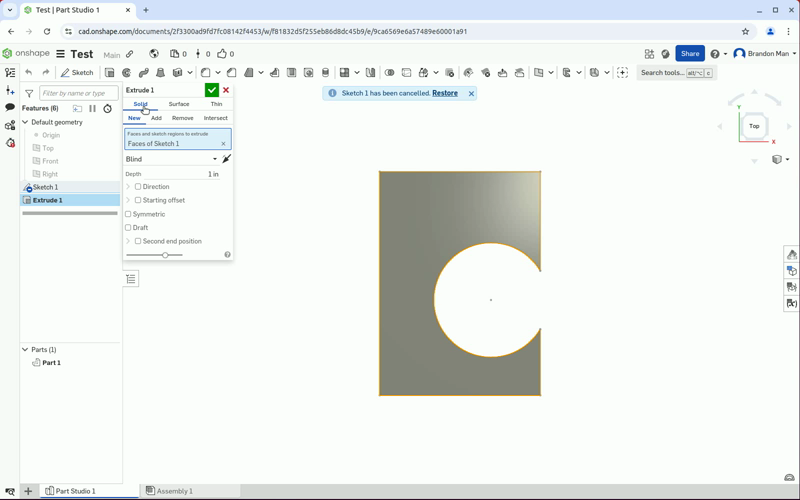
click(143, 106)
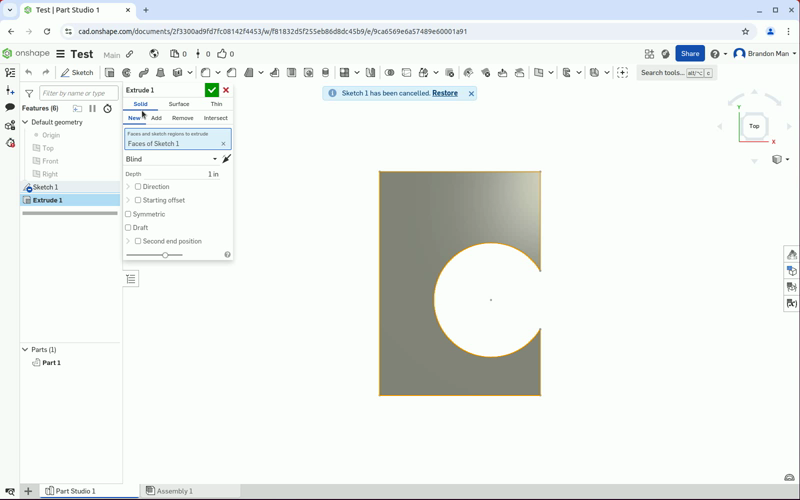
mouse_move(137, 120)
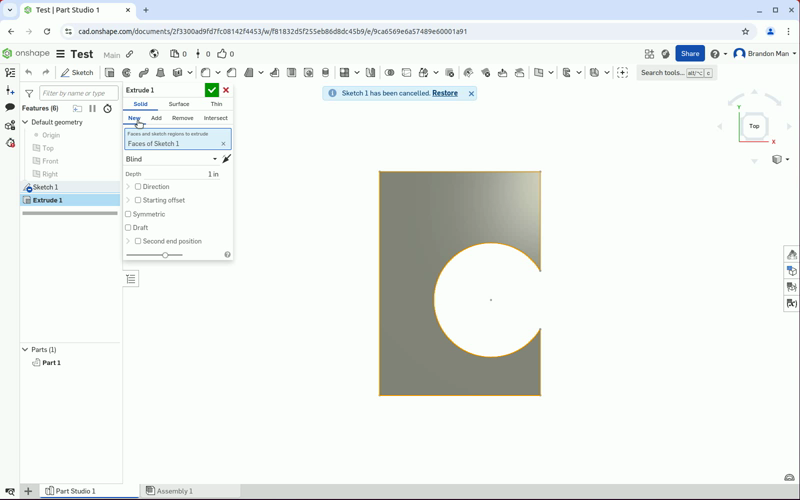
click(137, 120)
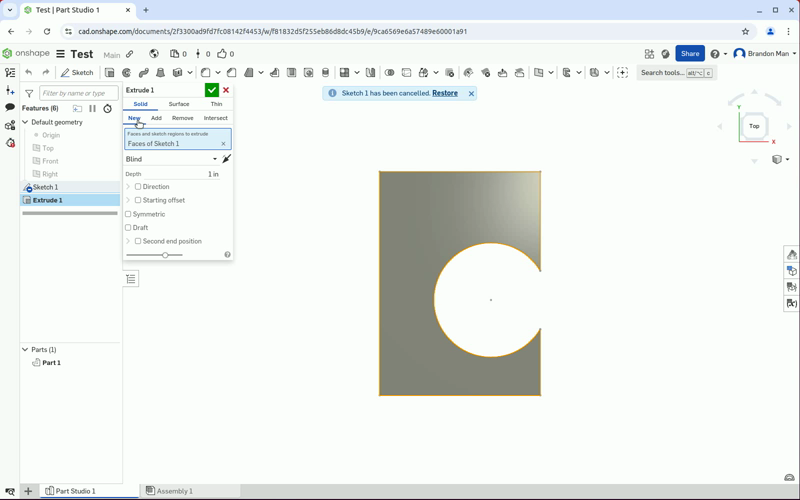
key(tab, 4)
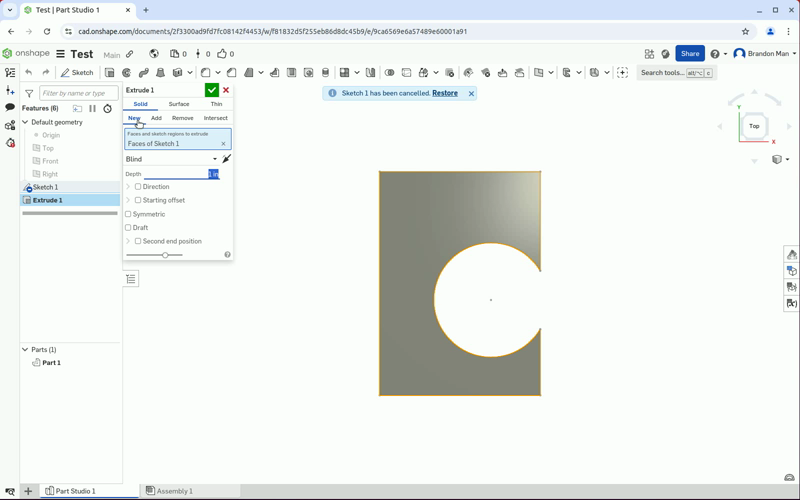
text(6.499)
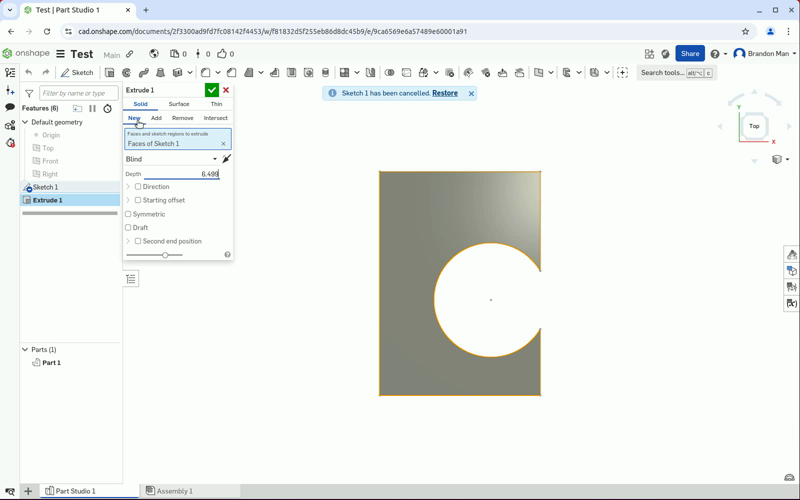
key(enter)
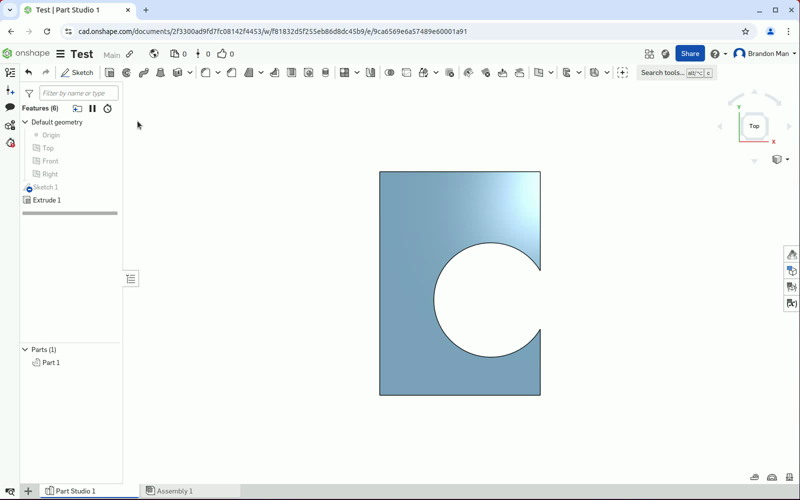
key(shift+h)
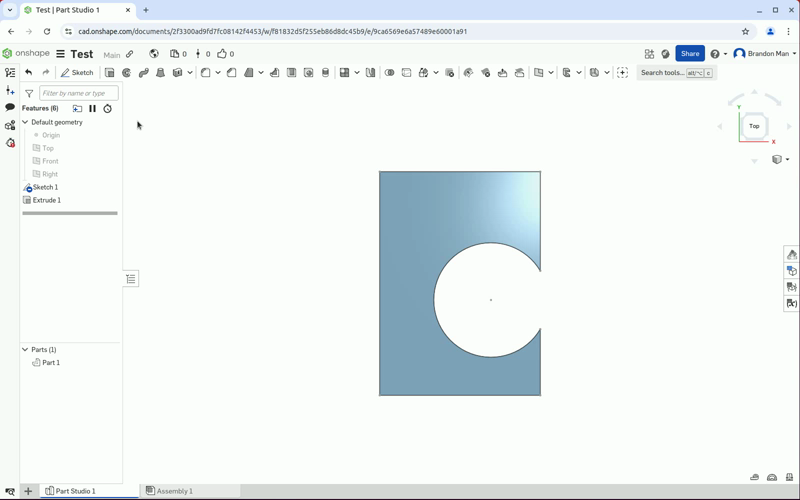
key(shift+h)
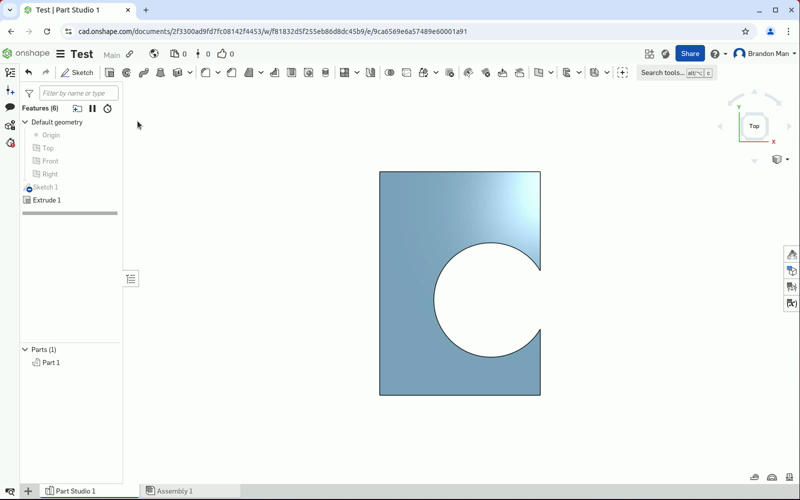
mouse_move(73, 189)
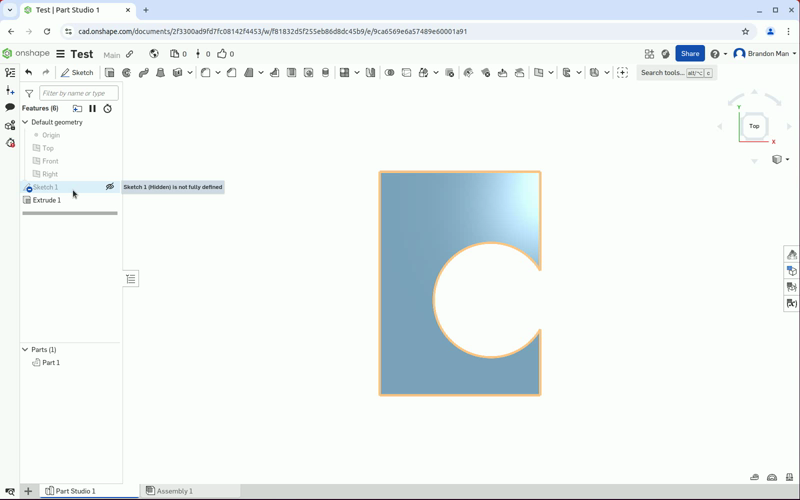
click(73, 189)
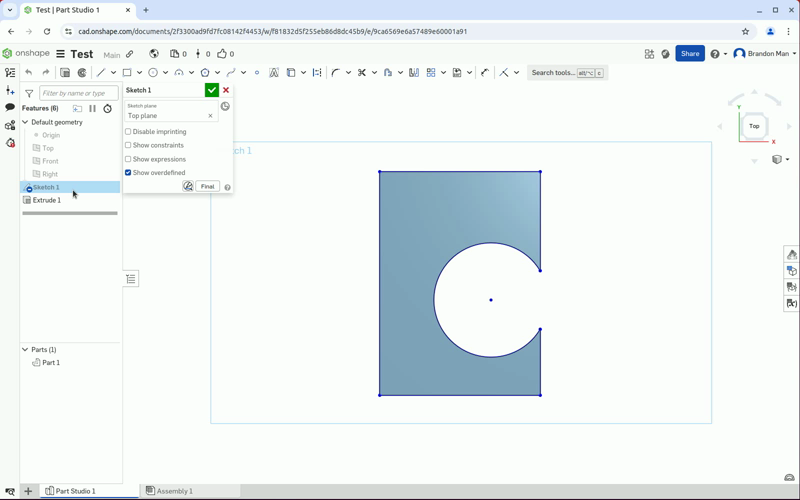
mouse_move(229, 92)
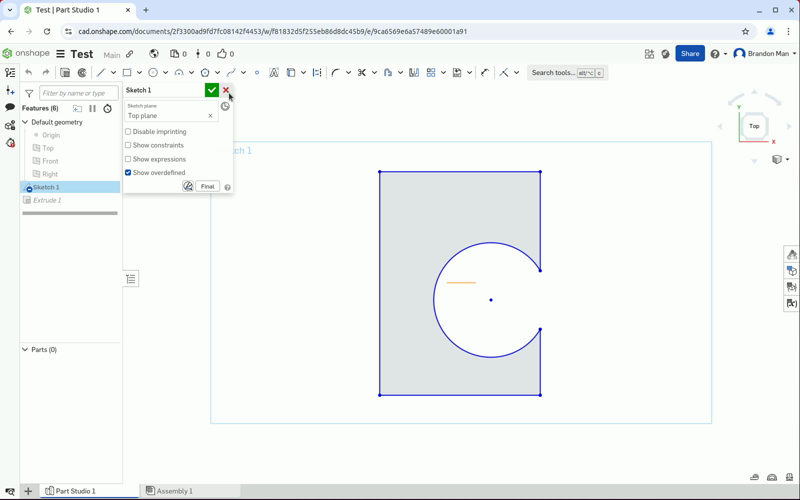
click(229, 92)
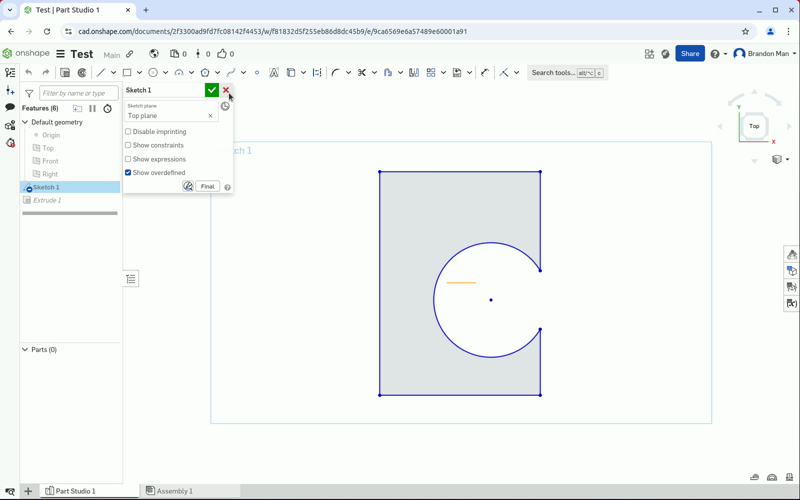
key(shift+s)
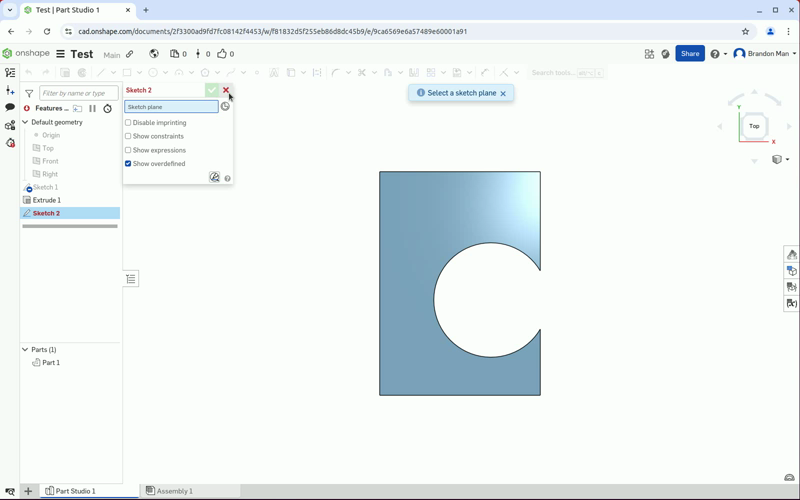
mouse_move(73, 150)
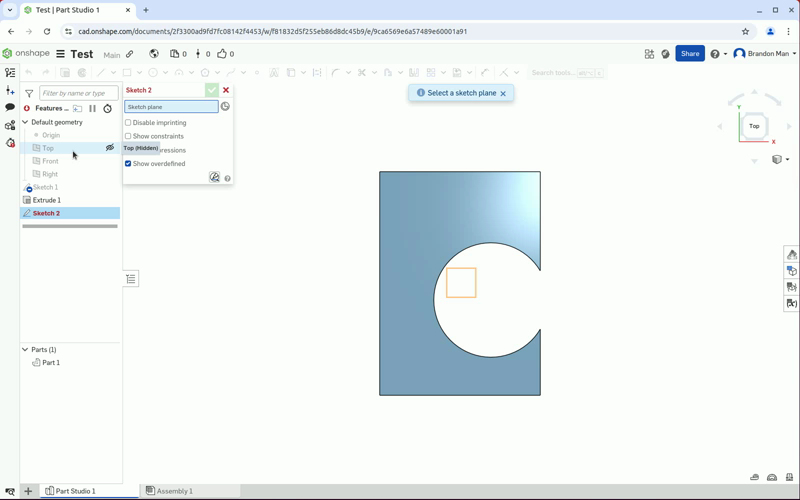
click(73, 150)
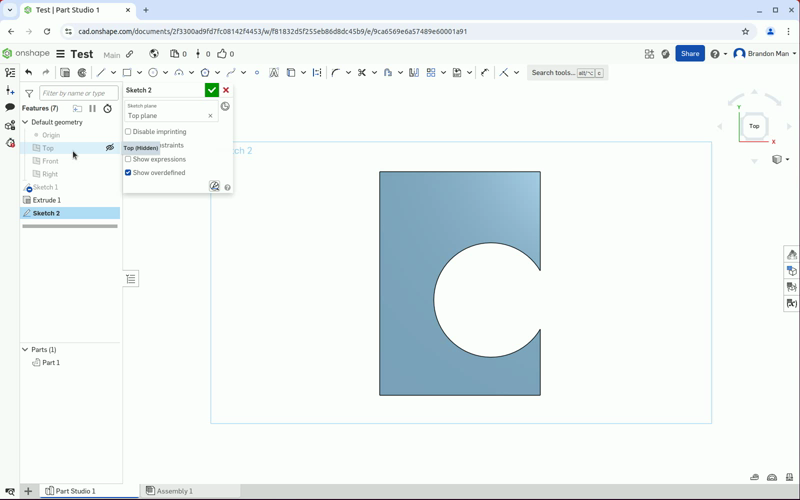
mouse_move(73, 352)
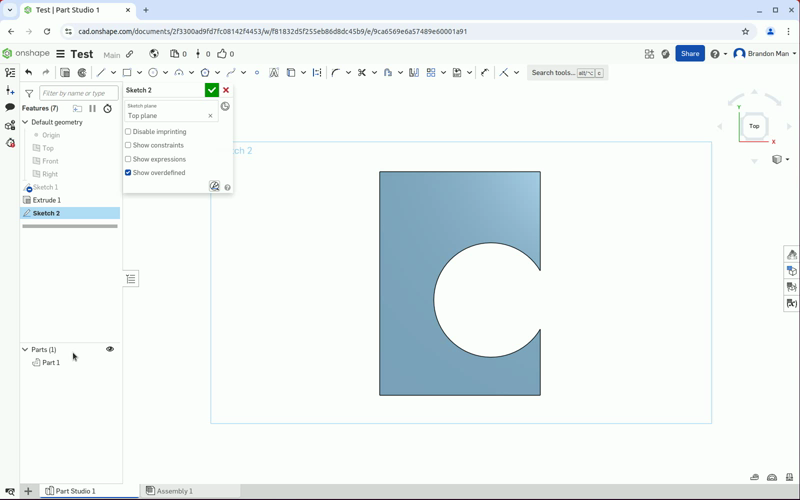
key(y)
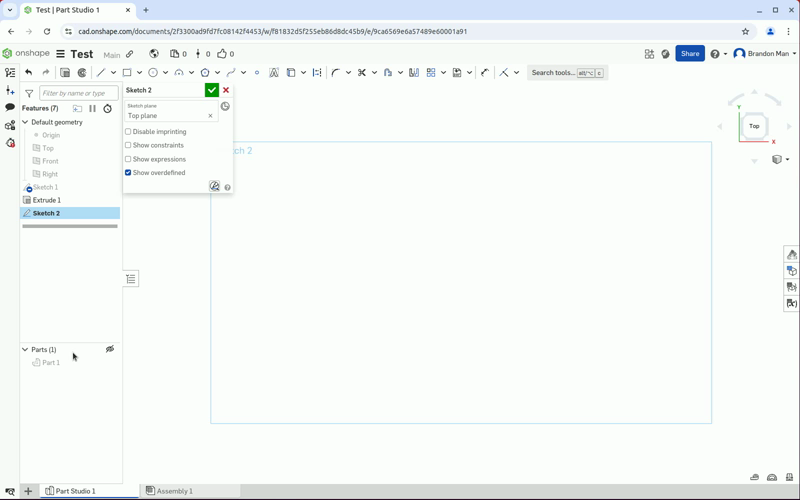
key(l)
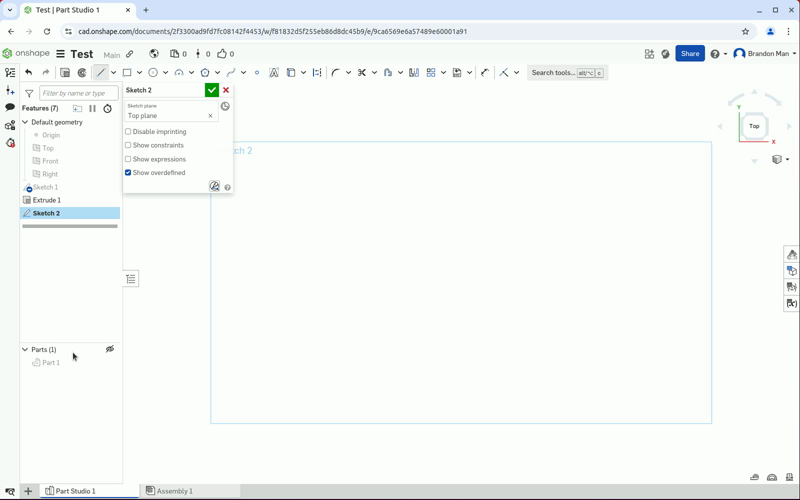
key_down(shift)
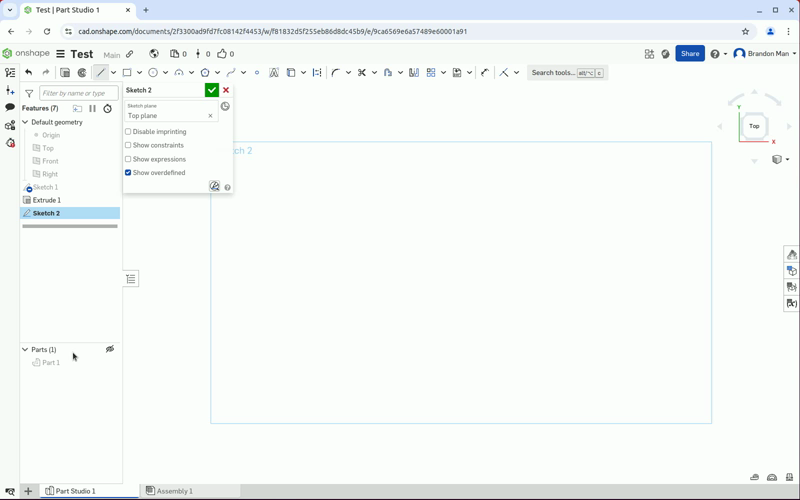
mouse_move(541, 327)
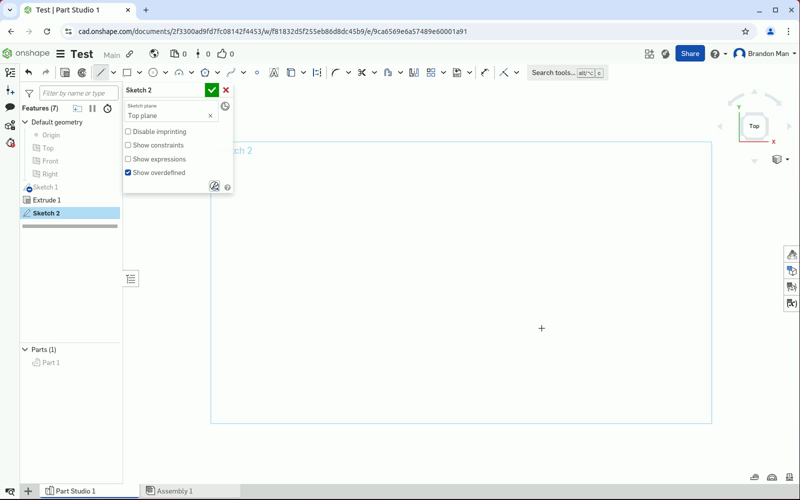
click(541, 327)
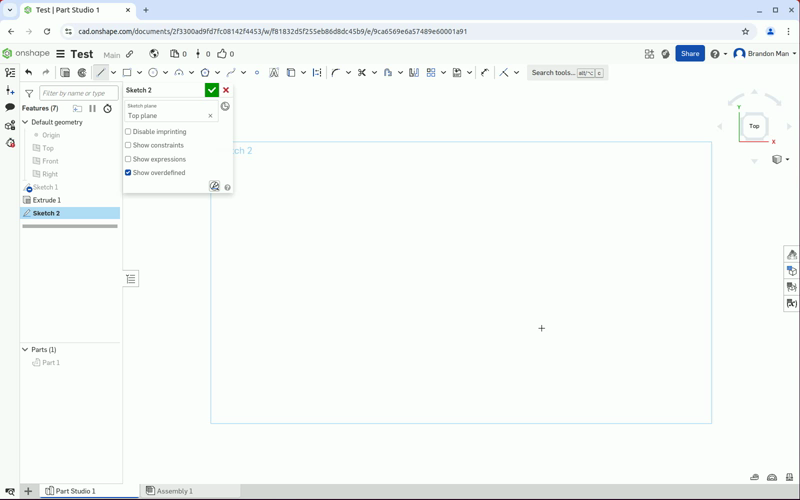
key_up(shift)
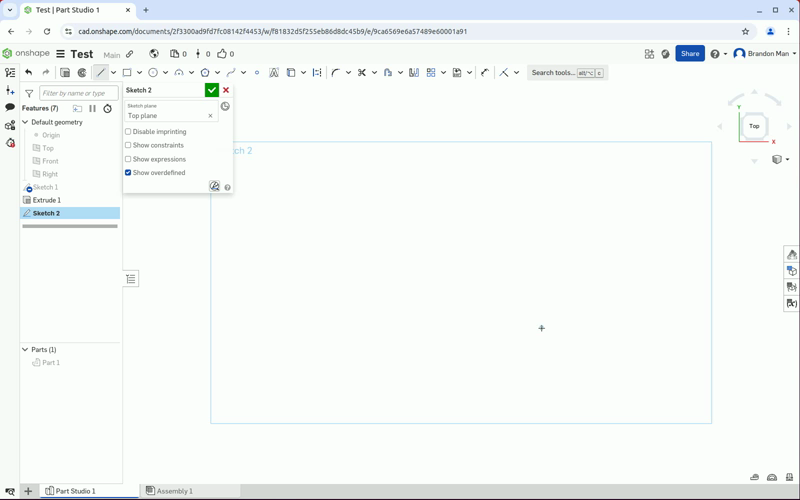
key_down(shift)
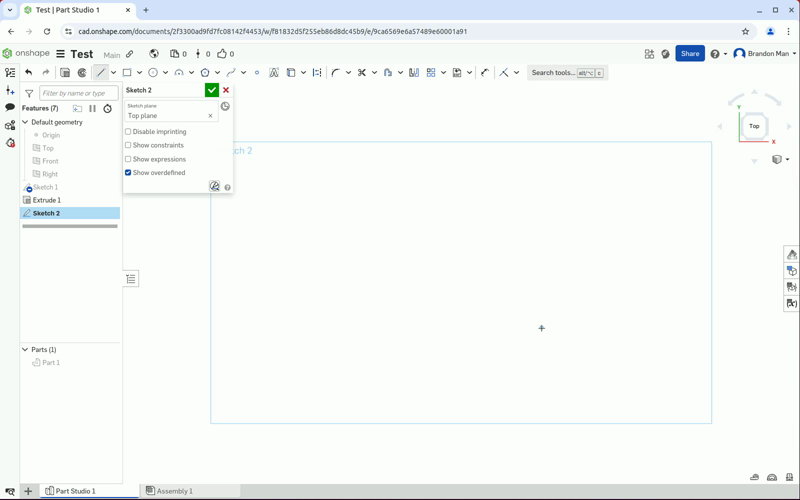
mouse_move(571, 327)
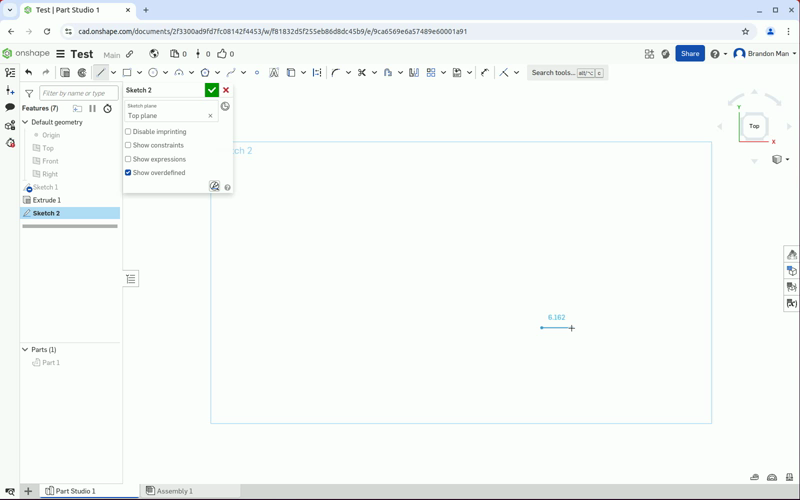
mouse_move(541, 269)
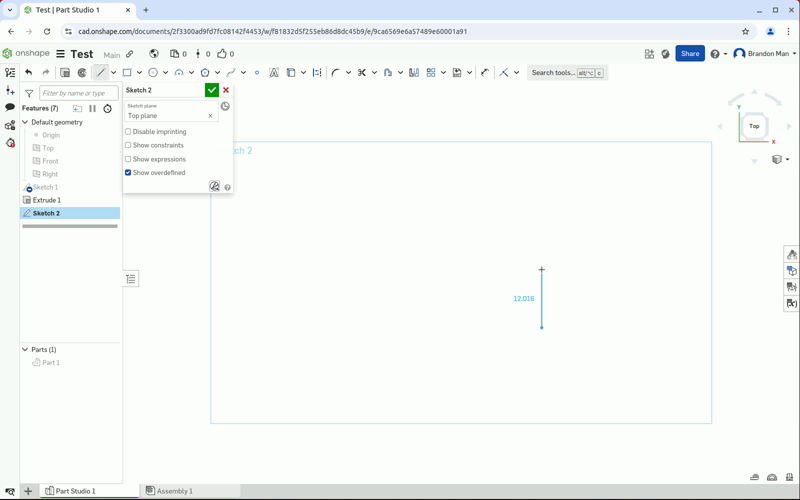
click(541, 269)
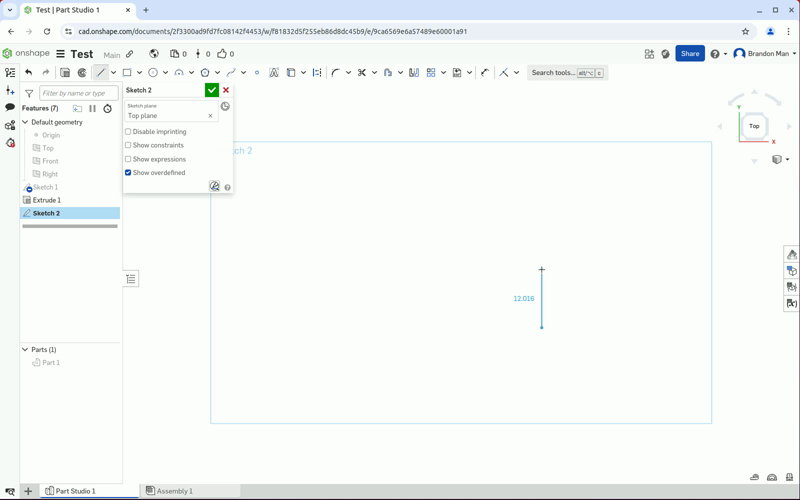
key_up(shift)
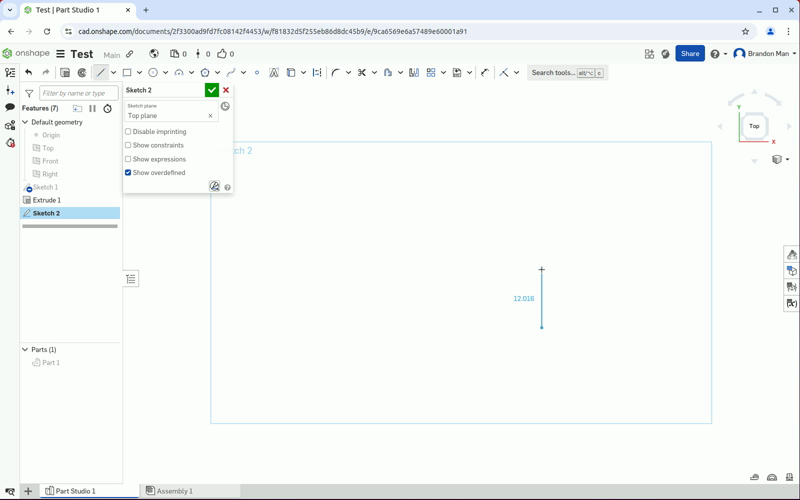
key(esc)
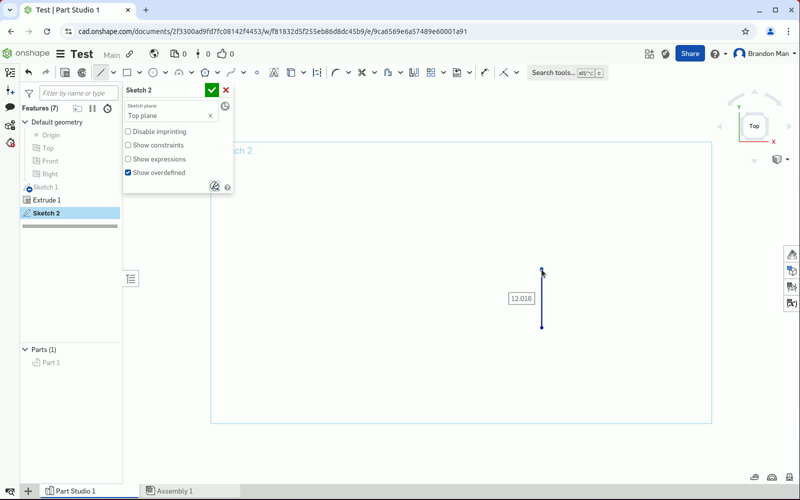
key(a)
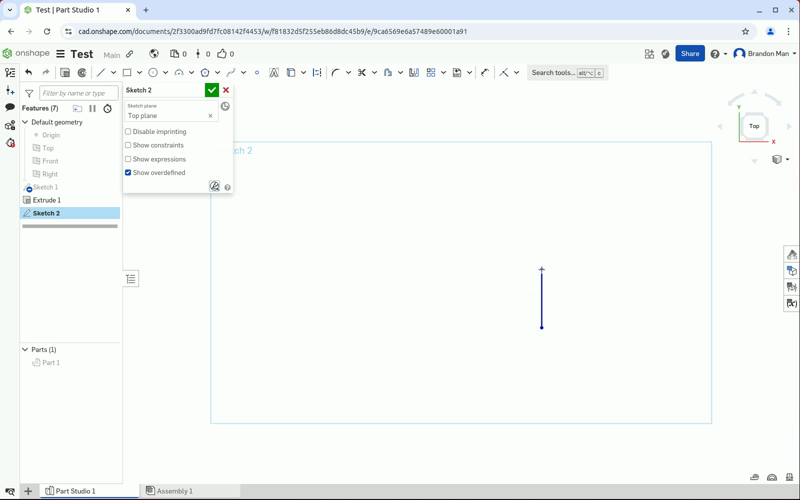
mouse_move(541, 269)
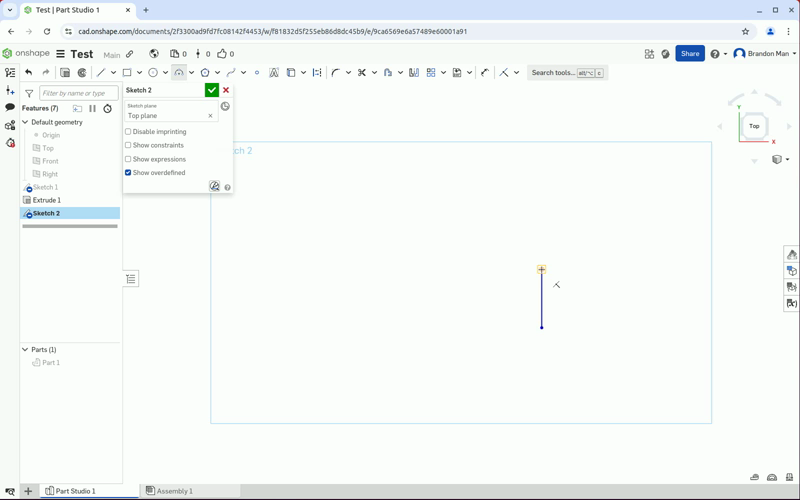
click(541, 269)
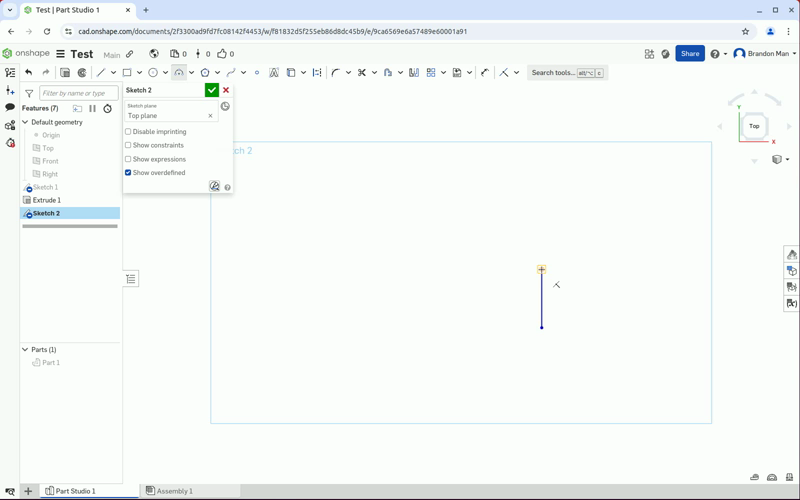
mouse_move(541, 327)
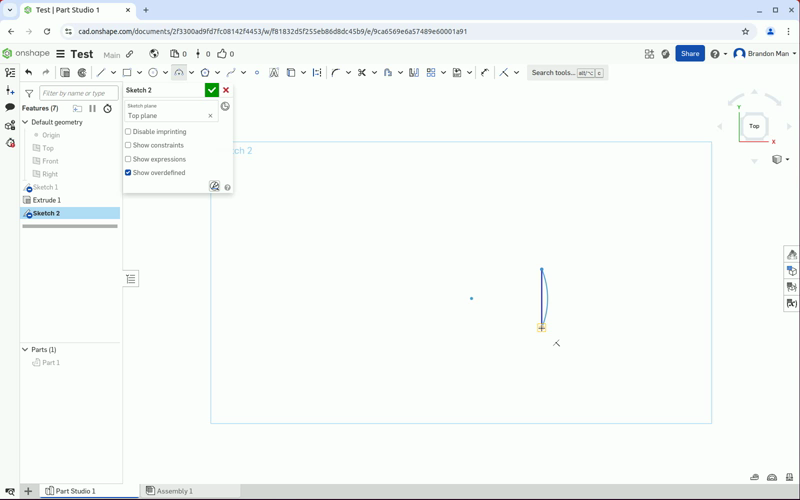
click(541, 327)
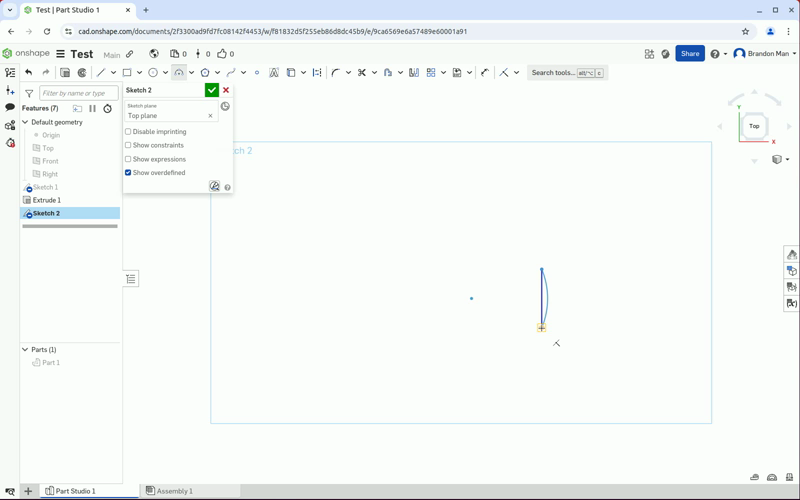
key_down(shift)
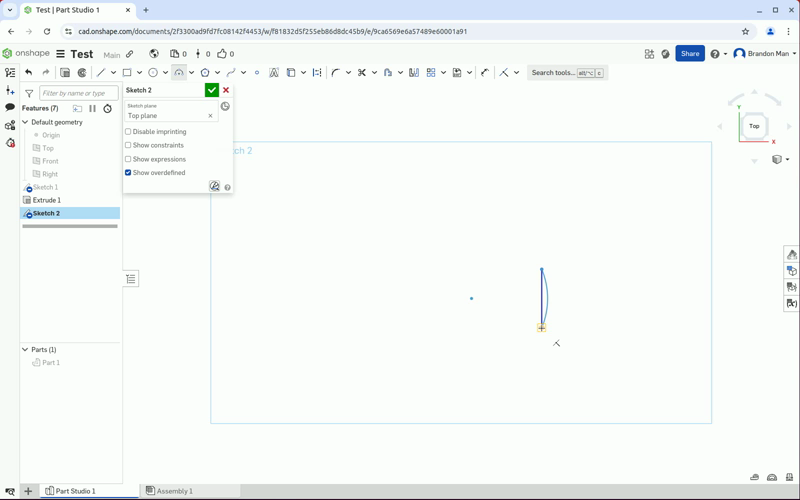
mouse_move(436, 298)
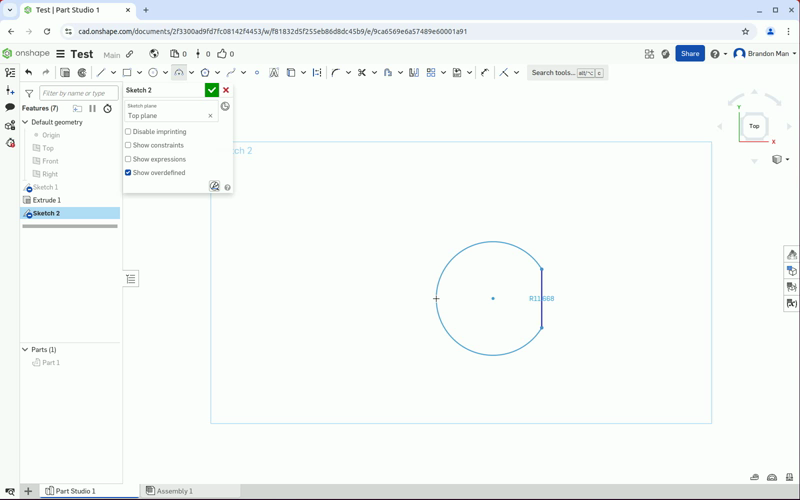
click(436, 298)
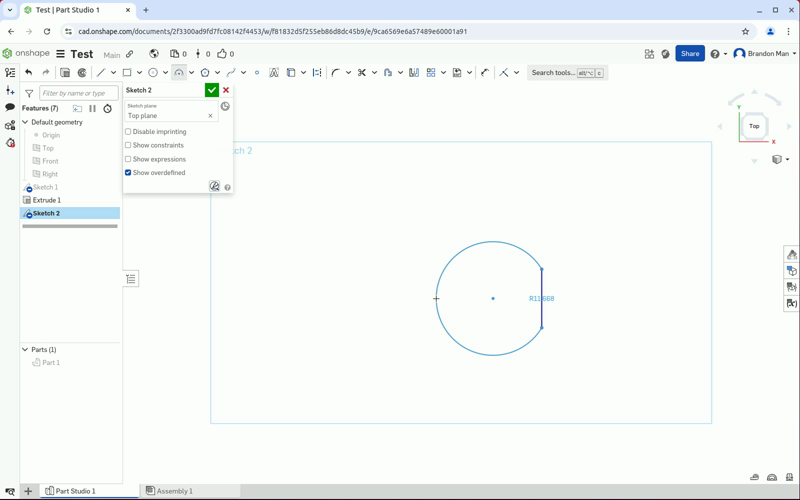
key_up(shift)
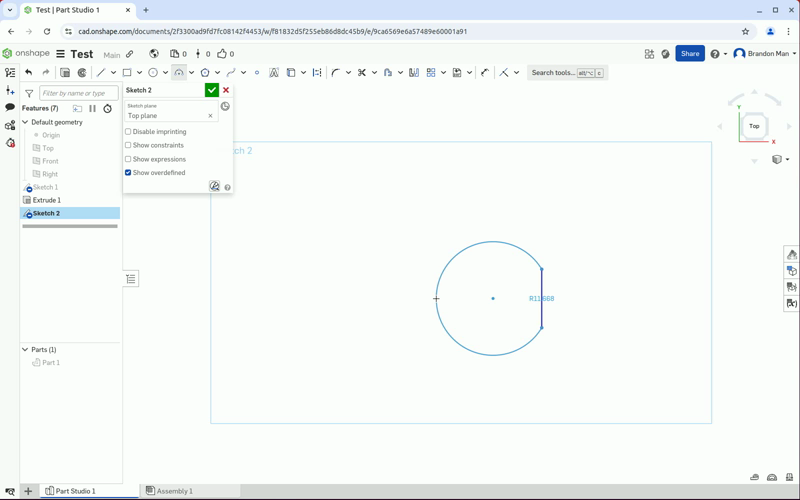
key(esc)
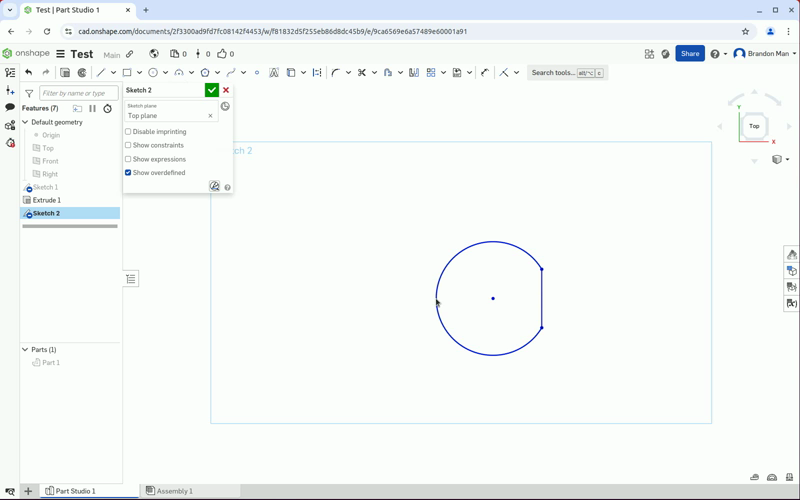
mouse_move(480, 249)
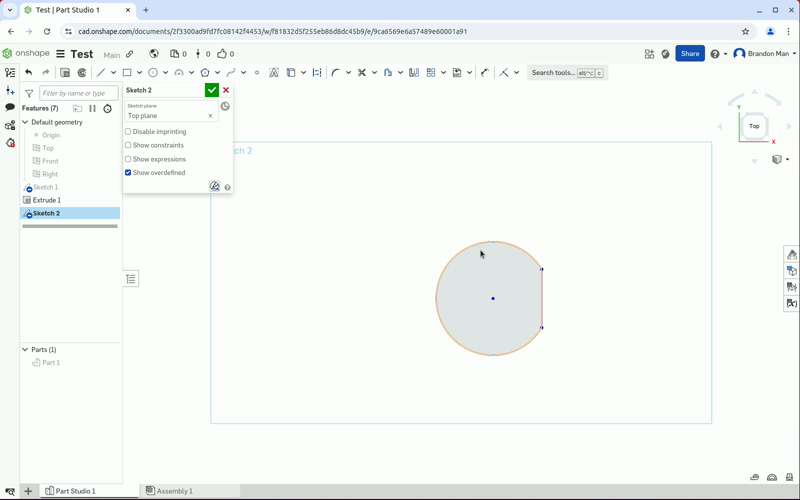
click(480, 249)
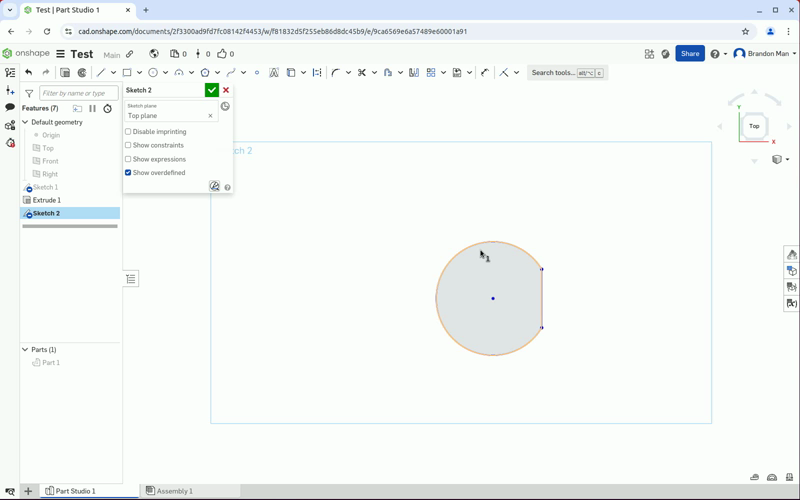
mouse_move(73, 352)
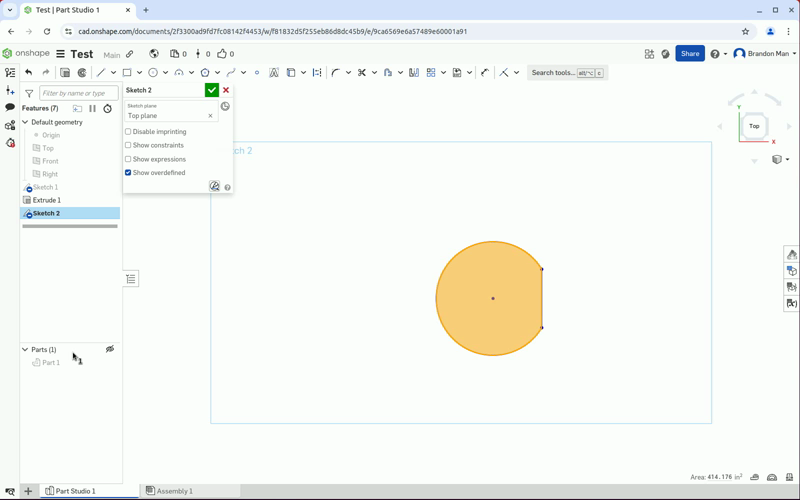
key(shift+y)
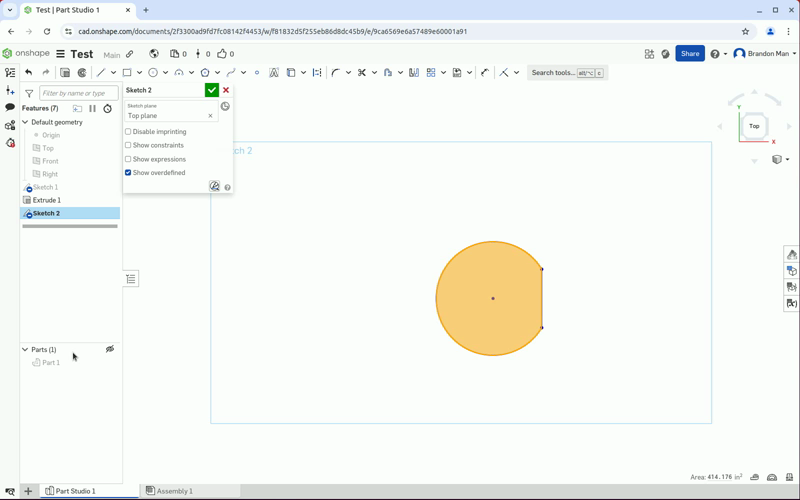
key(shift+e)
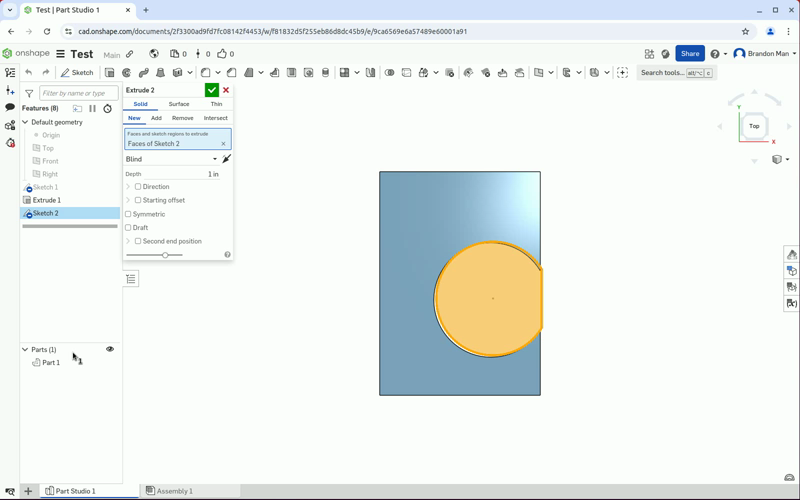
mouse_move(143, 106)
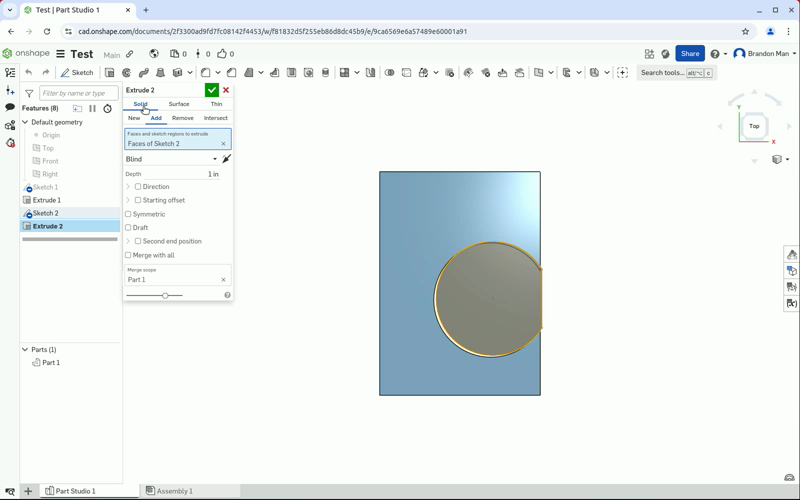
click(143, 106)
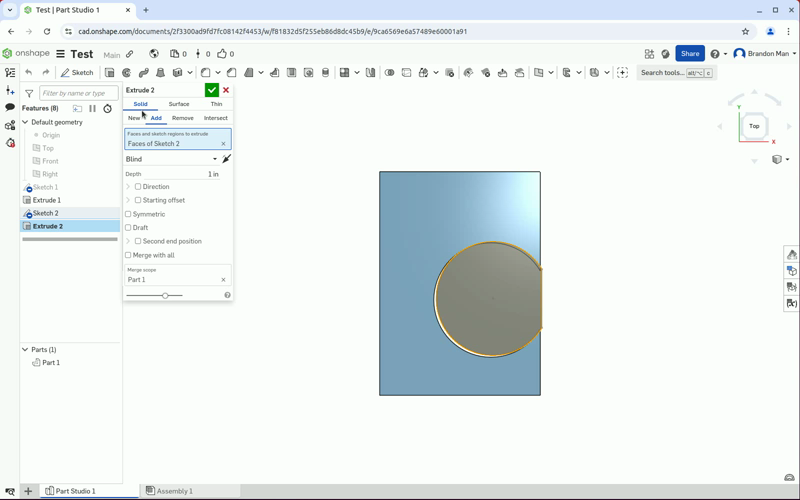
mouse_move(137, 120)
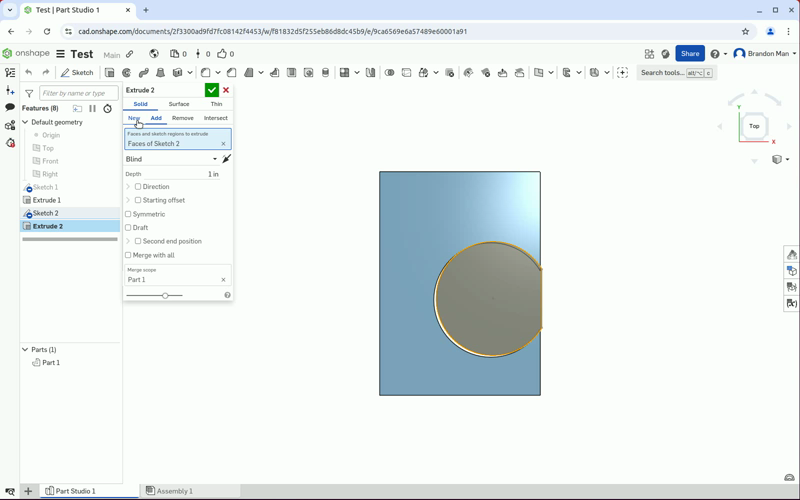
click(137, 120)
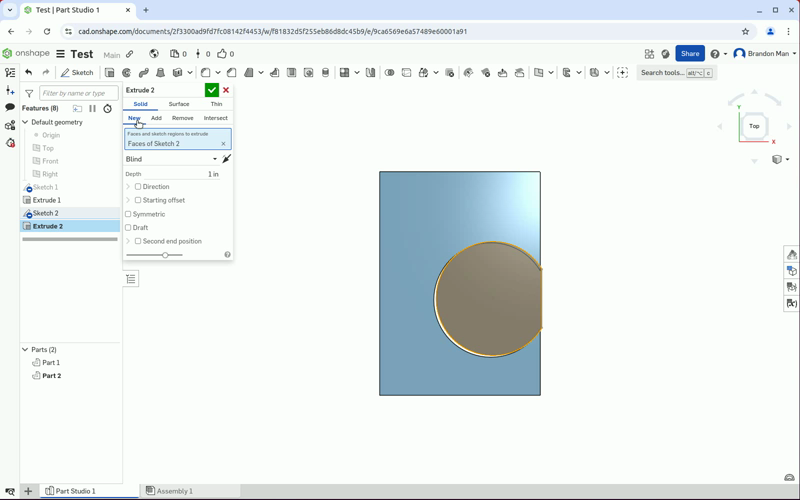
key(tab, 4)
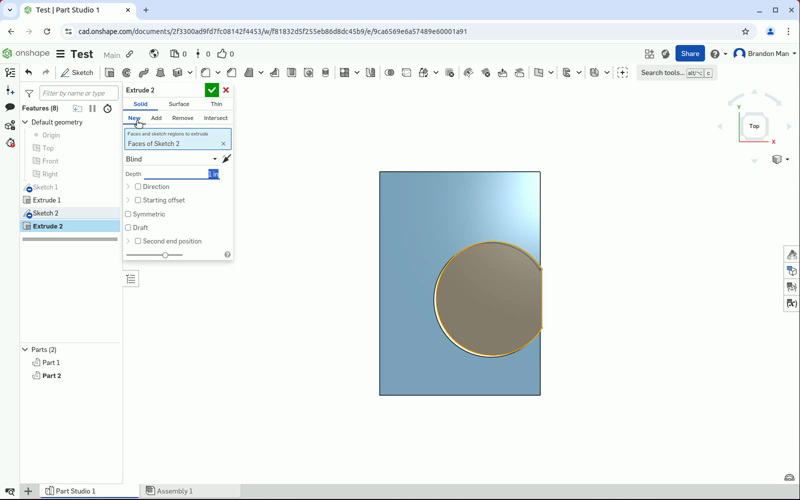
text(6.499)
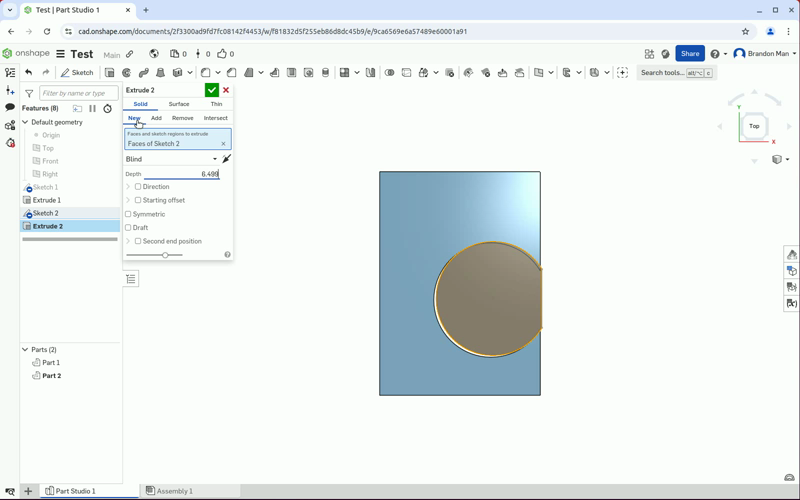
key(enter)
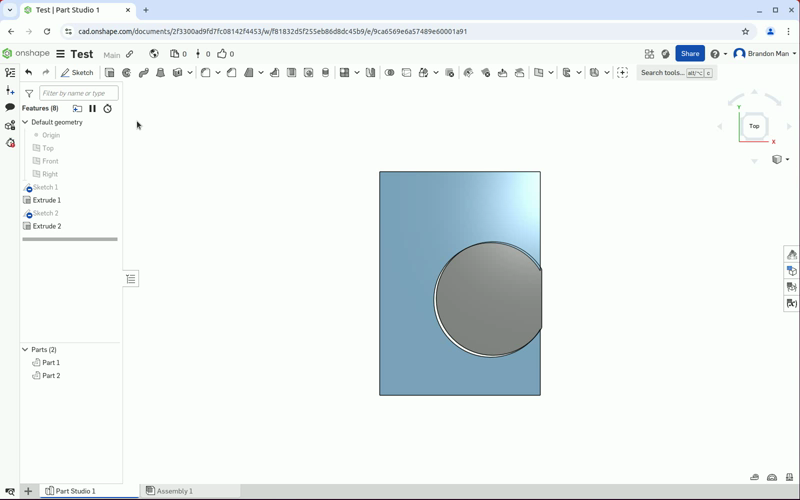
key(shift+h)
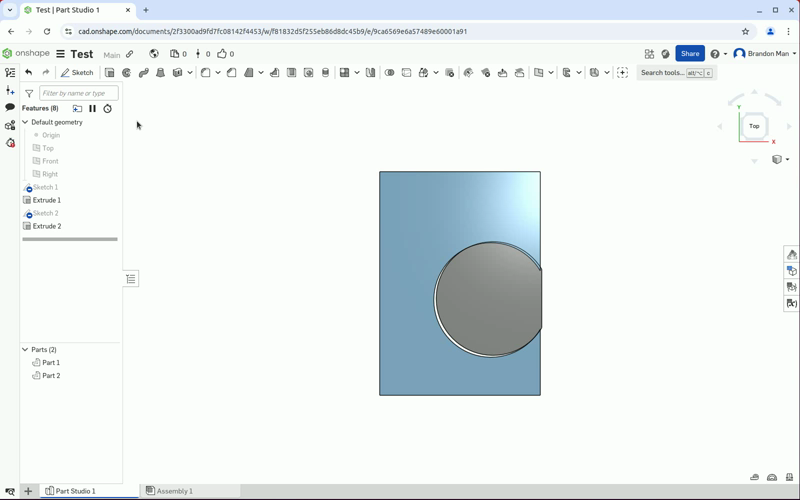
key(shift+h)
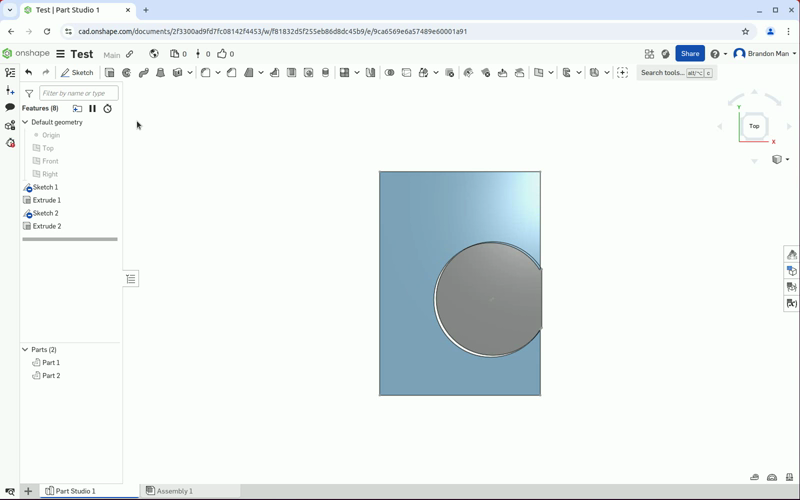
key(shift+7)
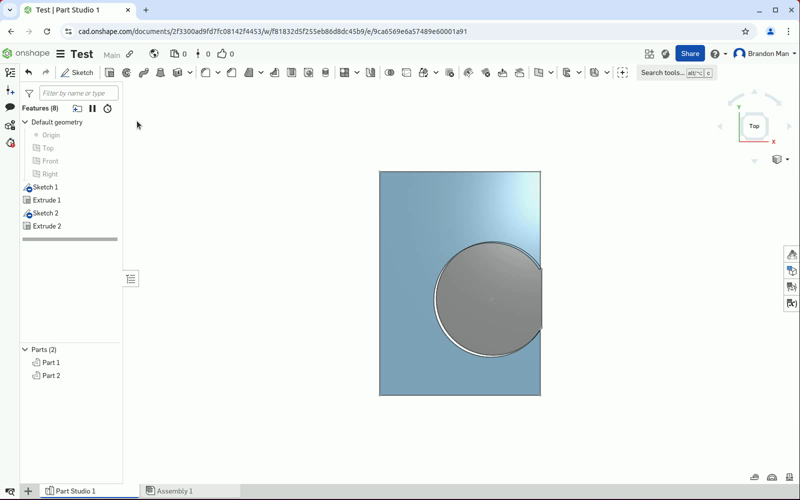
key(up, 3)
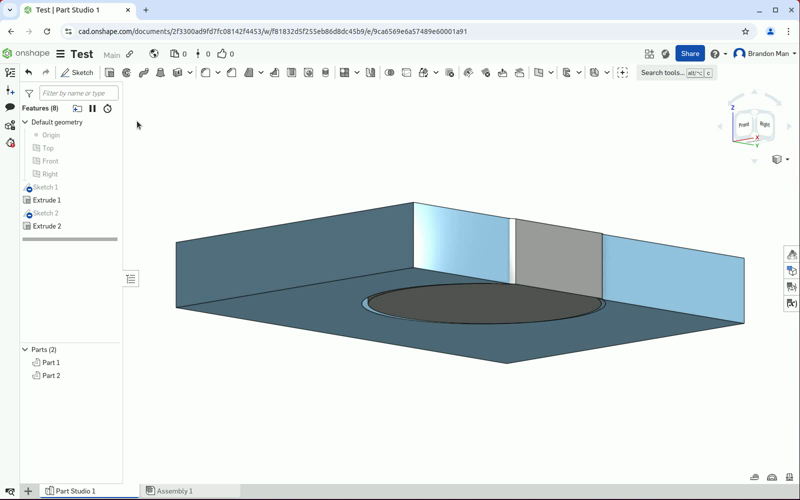
key(left, 3)
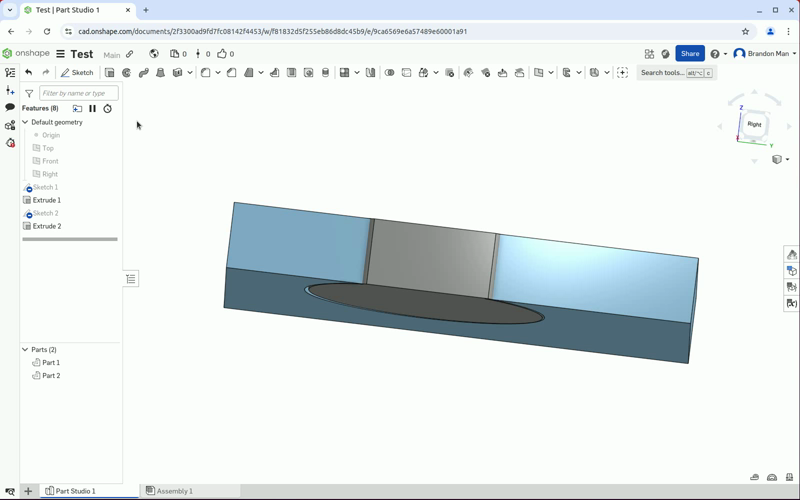
key(right, 3)
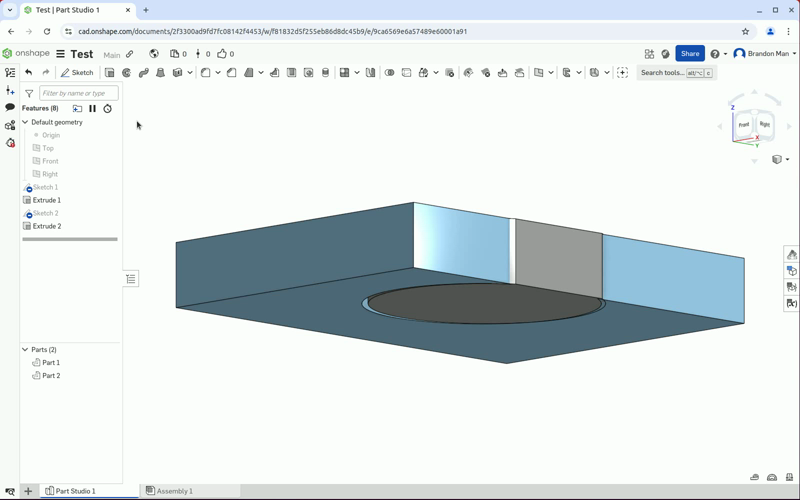
key(down, 3)
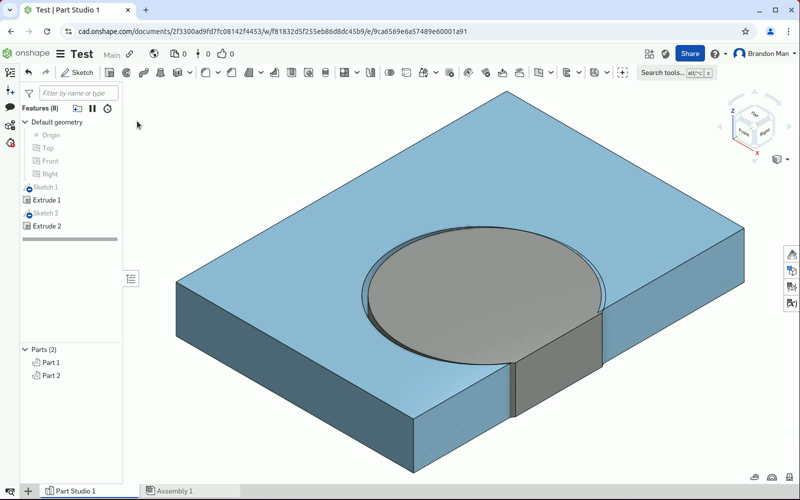
mouse_move(73, 189)
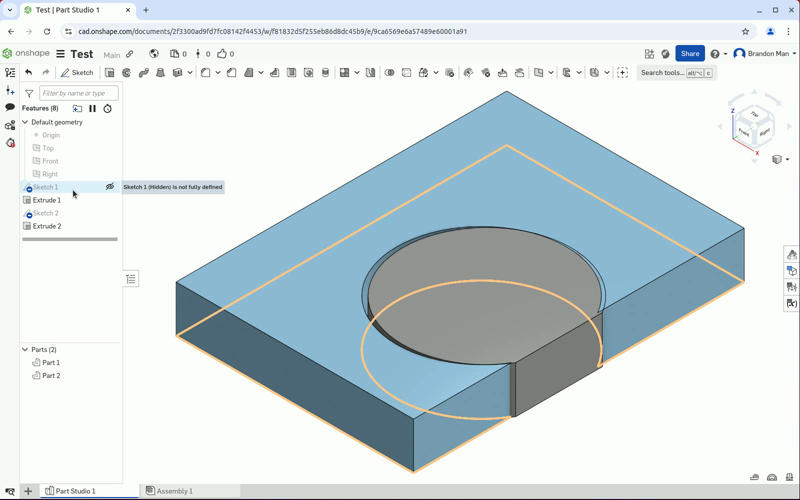
click(73, 189)